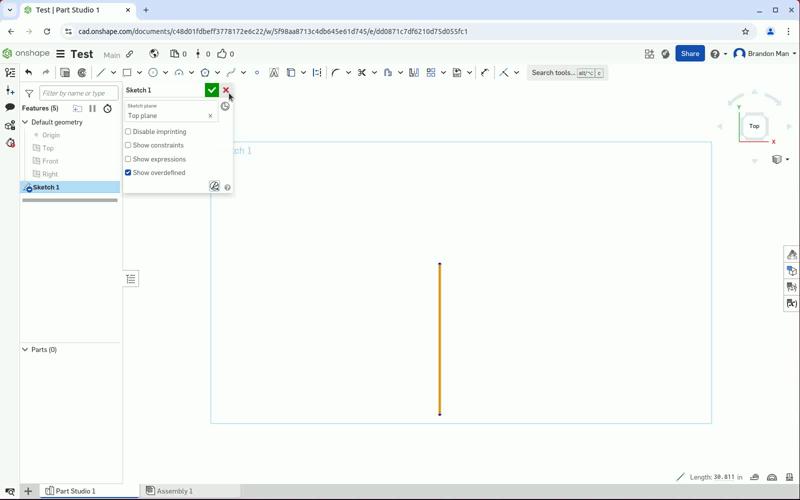
key(shift+h)
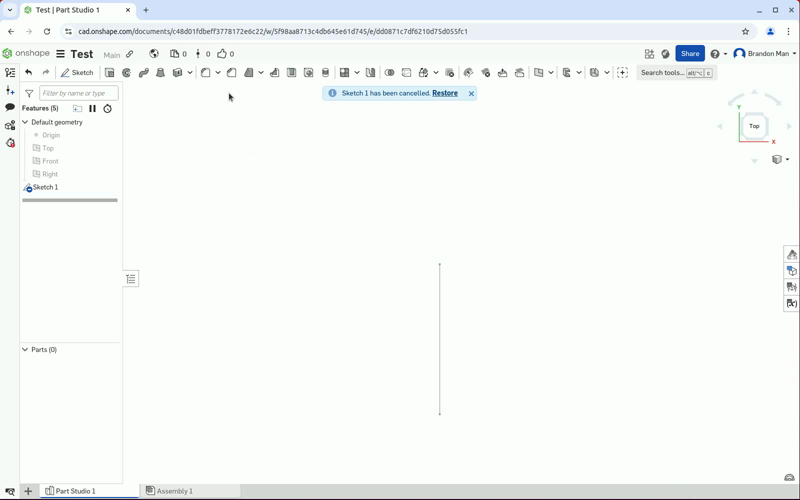
key(shift+s)
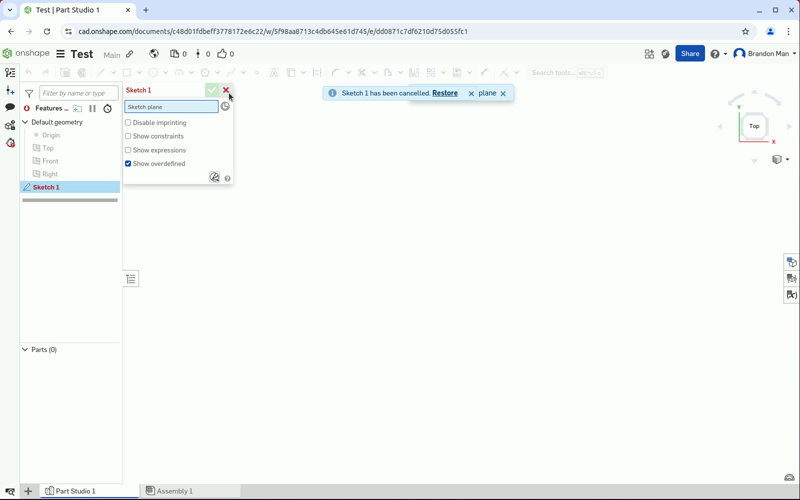
mouse_move(73, 150)
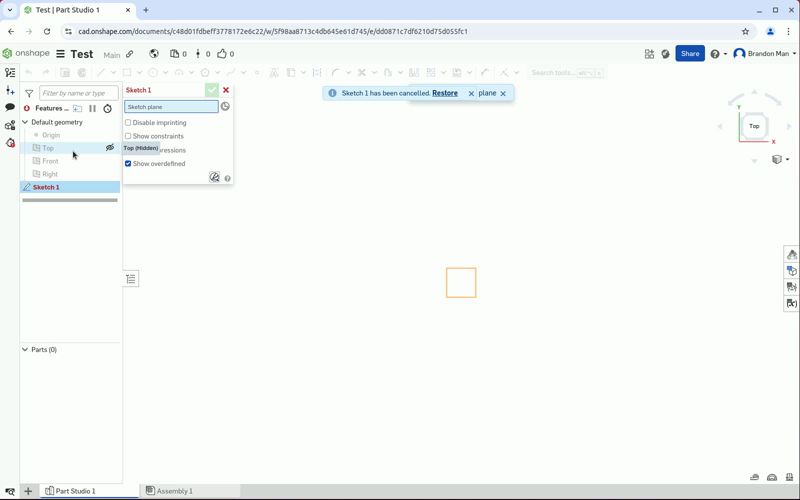
click(73, 150)
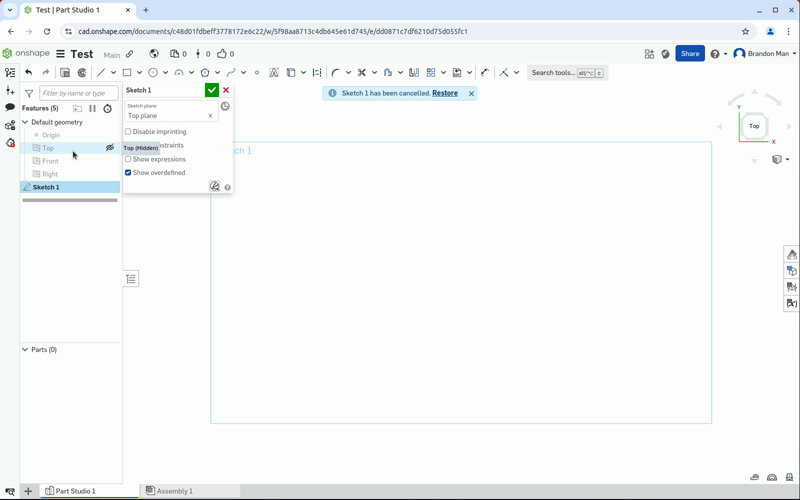
mouse_move(73, 352)
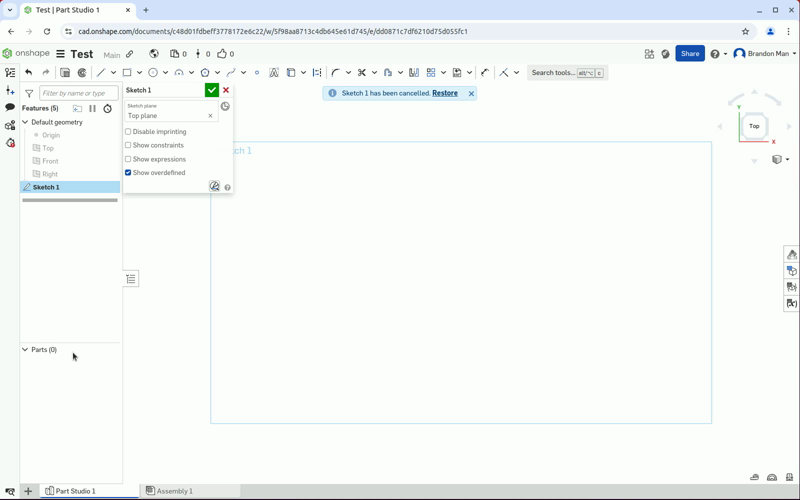
key(y)
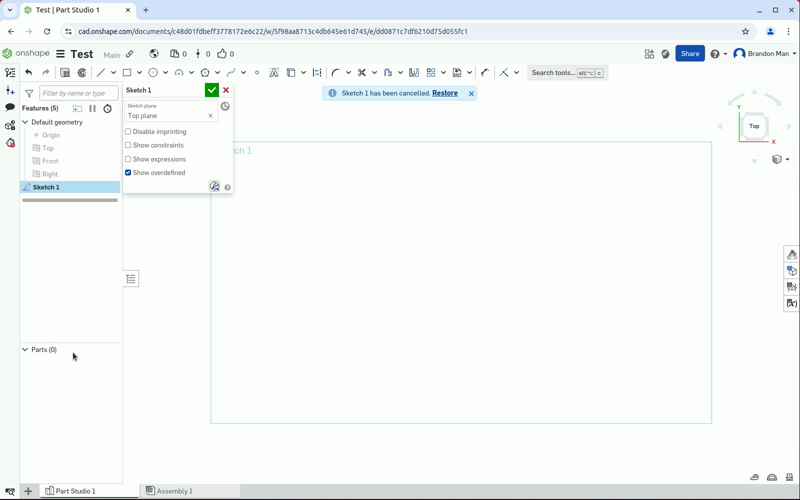
key(c)
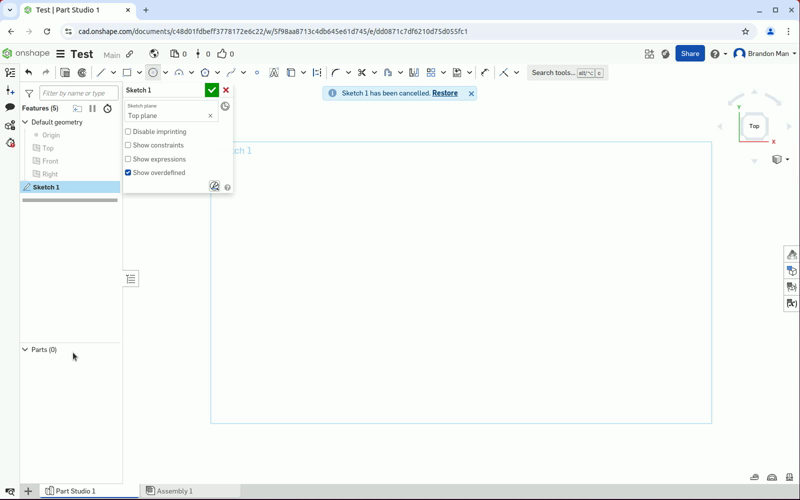
key_down(shift)
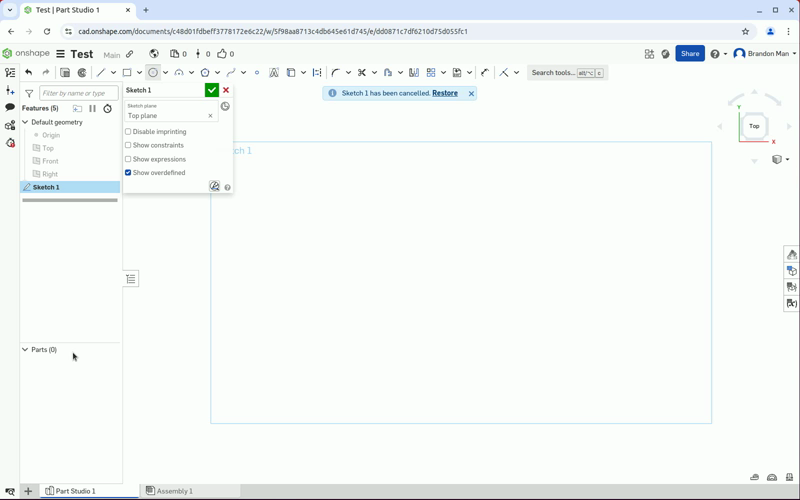
mouse_move(461, 282)
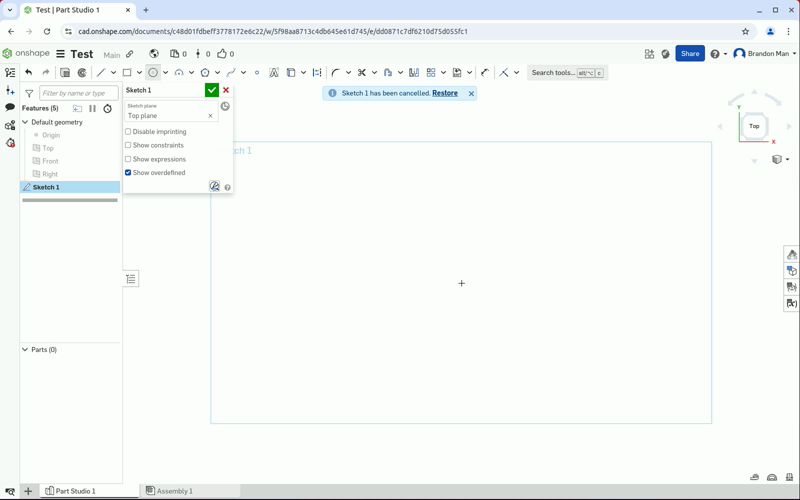
click(461, 282)
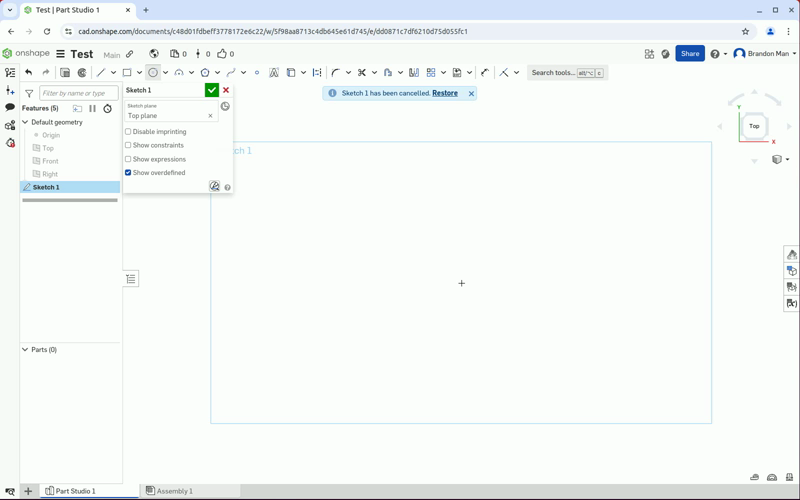
key_up(shift)
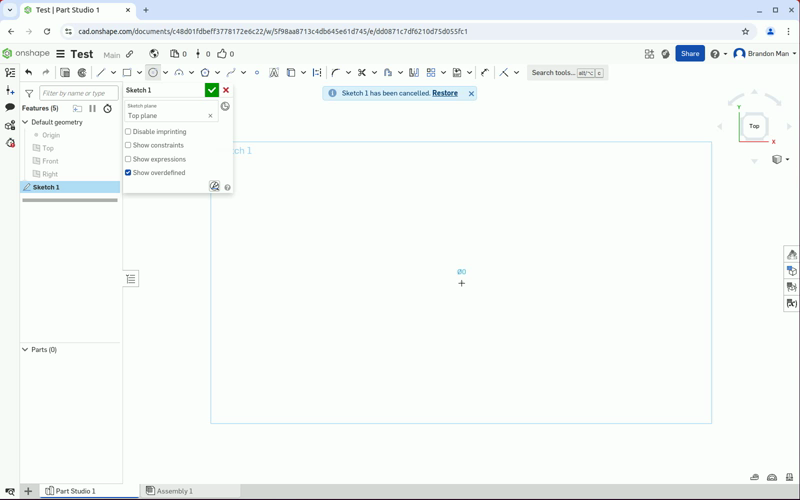
mouse_move(473, 282)
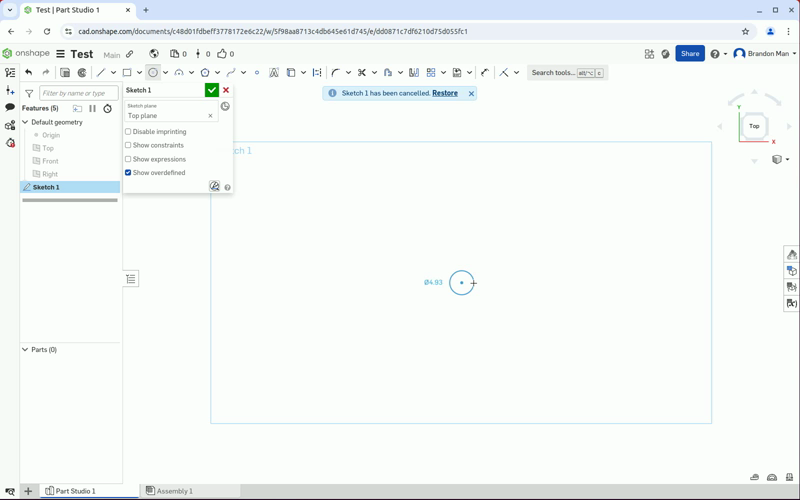
click(473, 282)
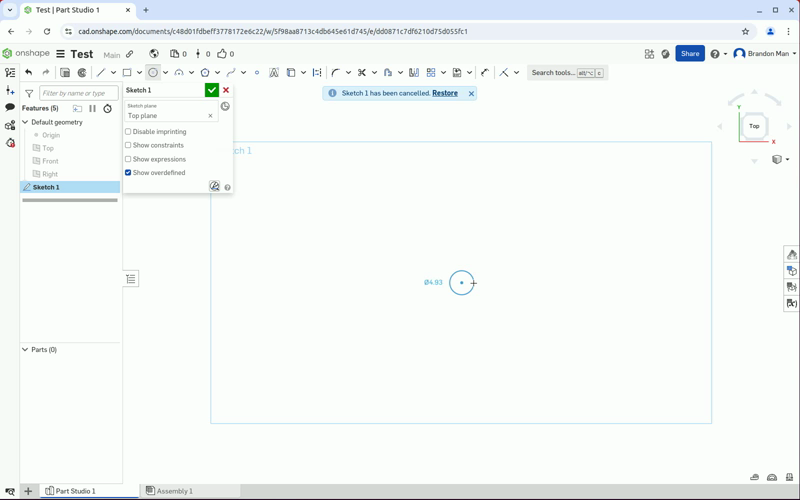
key(esc)
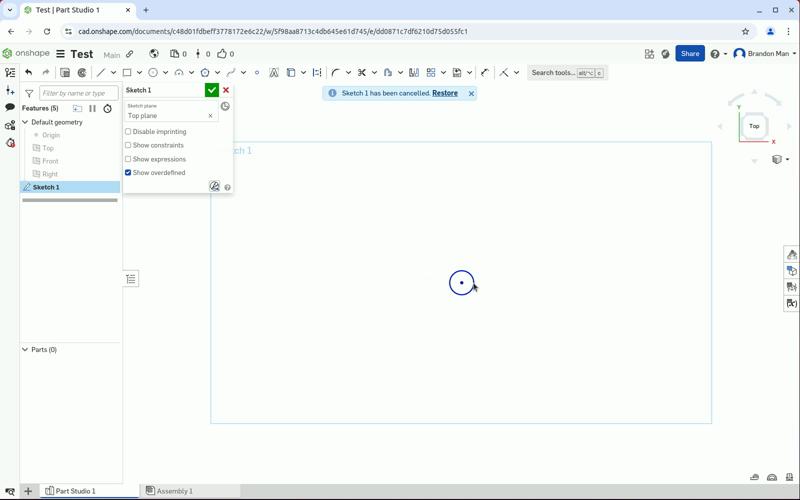
mouse_move(460, 285)
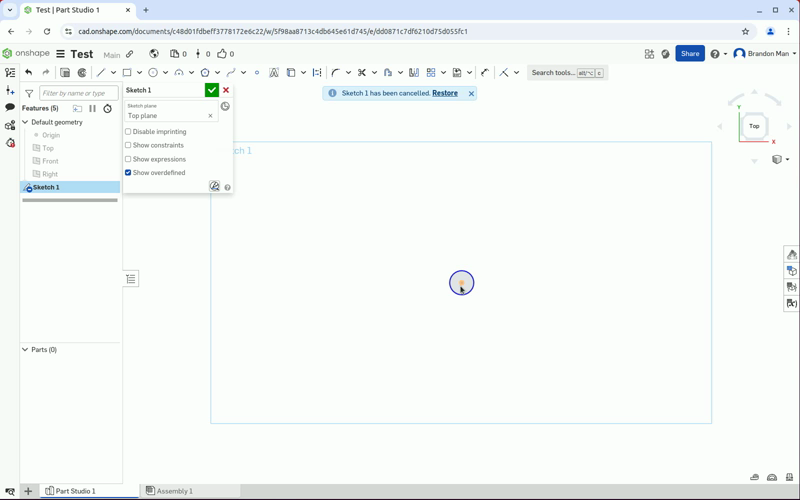
scroll(6)
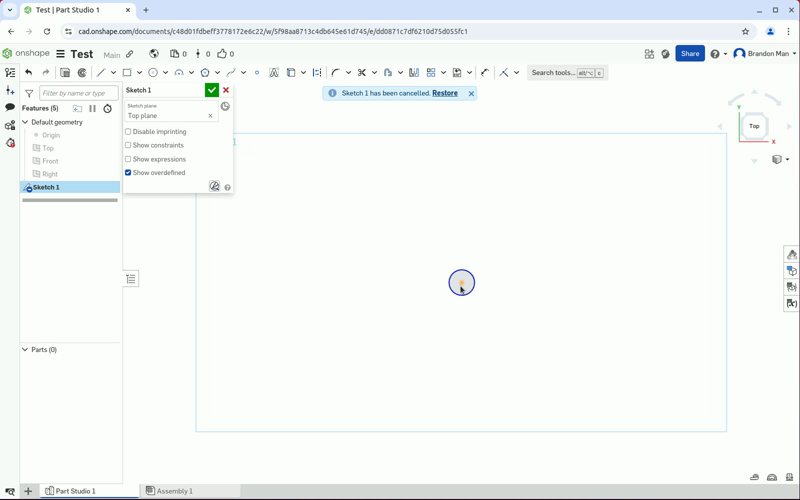
scroll(6)
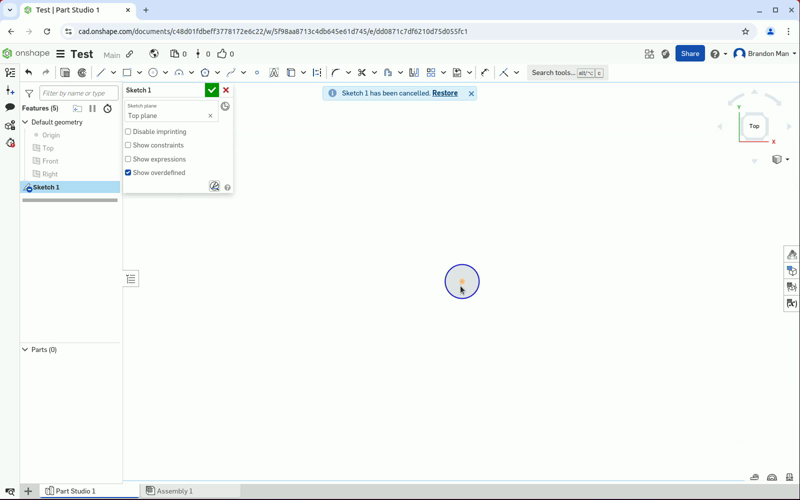
scroll(6)
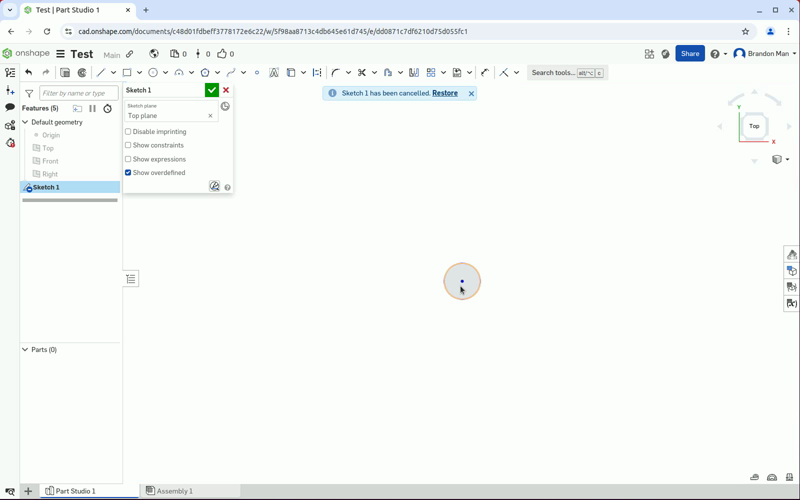
scroll(6)
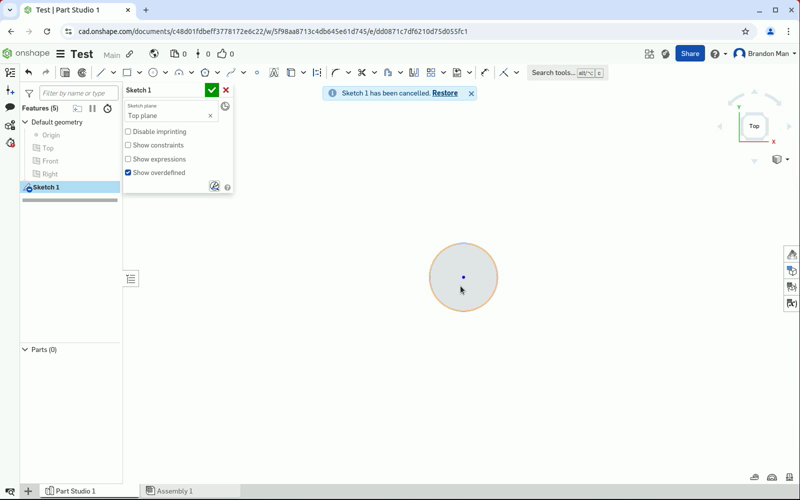
scroll(6)
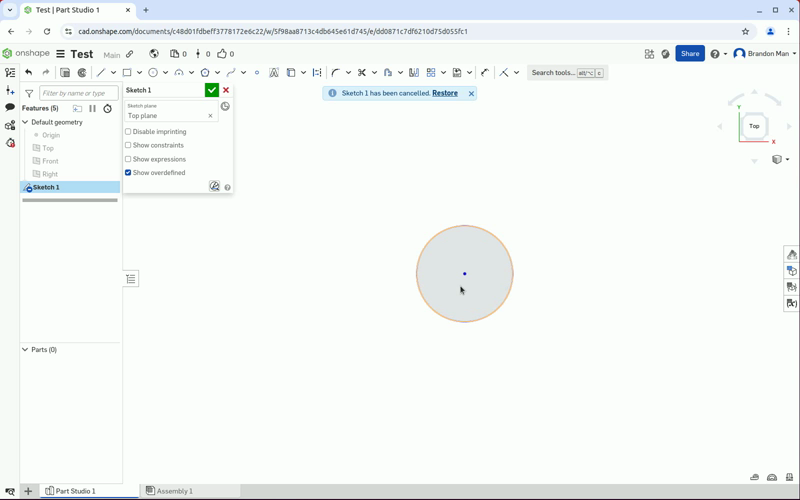
scroll(6)
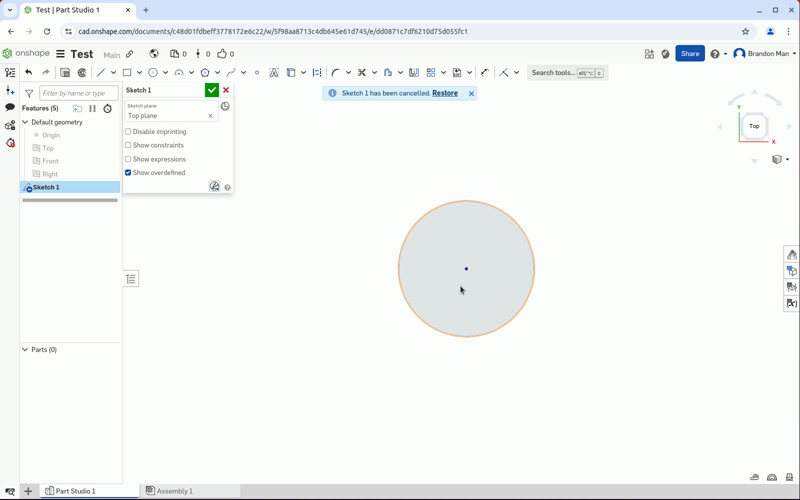
scroll(6)
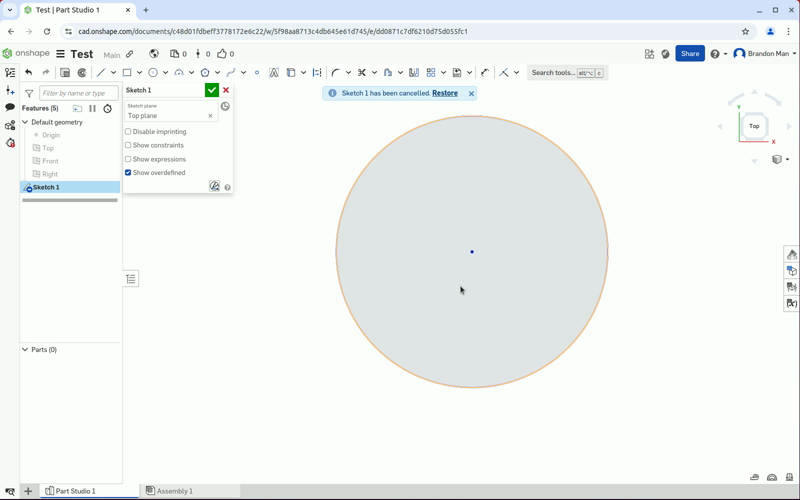
click(460, 285)
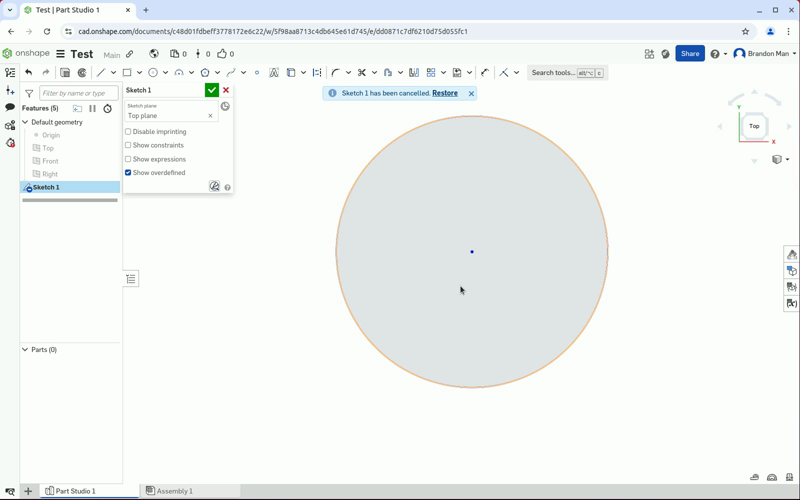
scroll(-6)
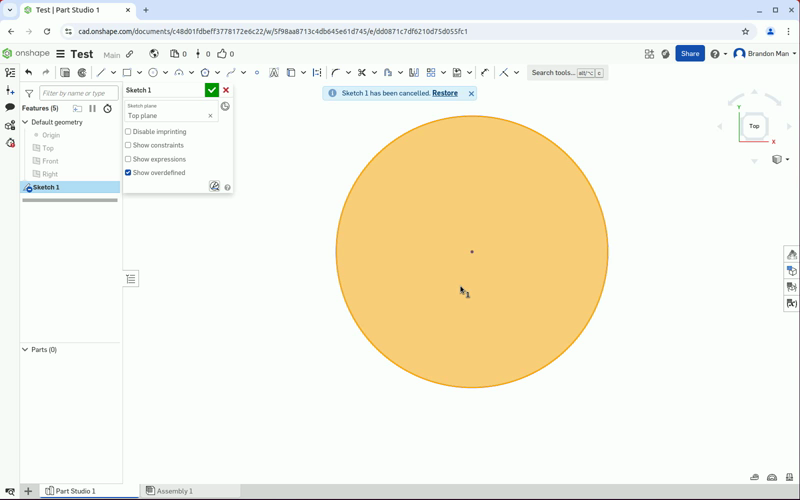
scroll(-6)
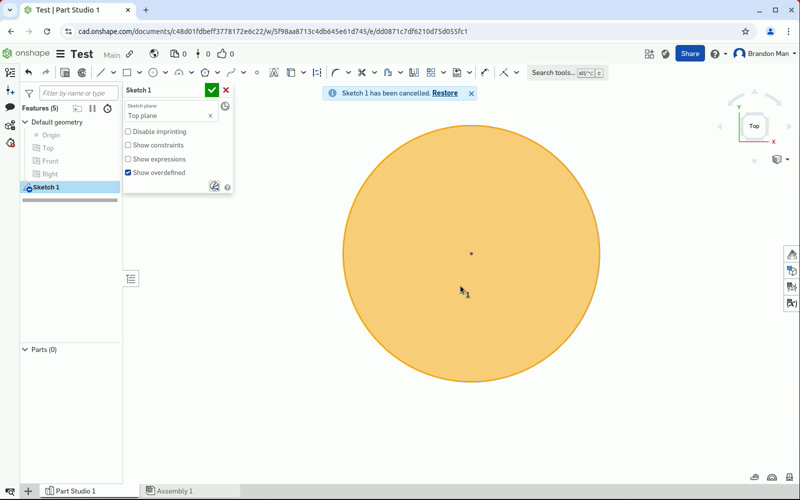
scroll(-6)
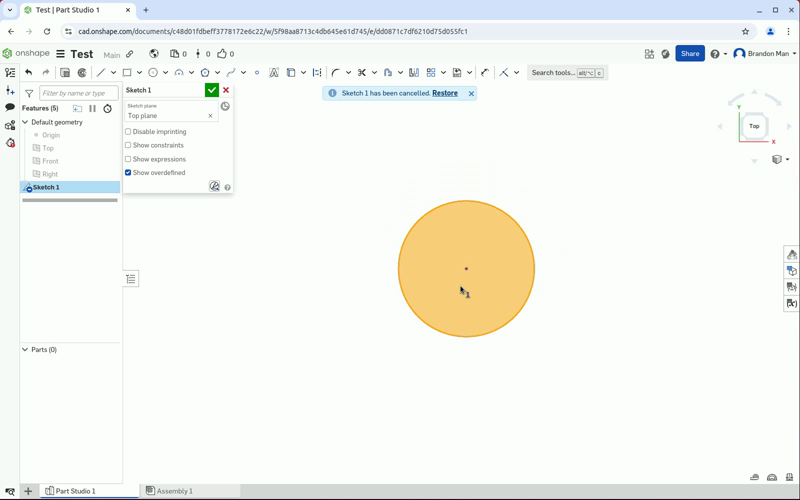
scroll(-6)
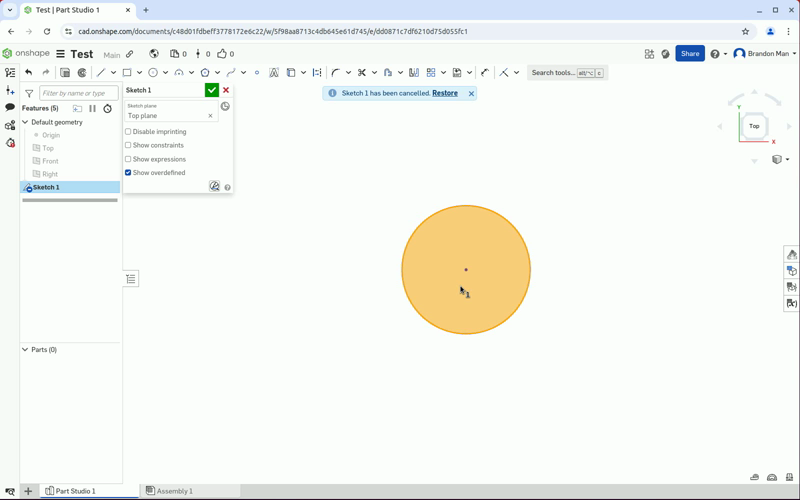
scroll(-6)
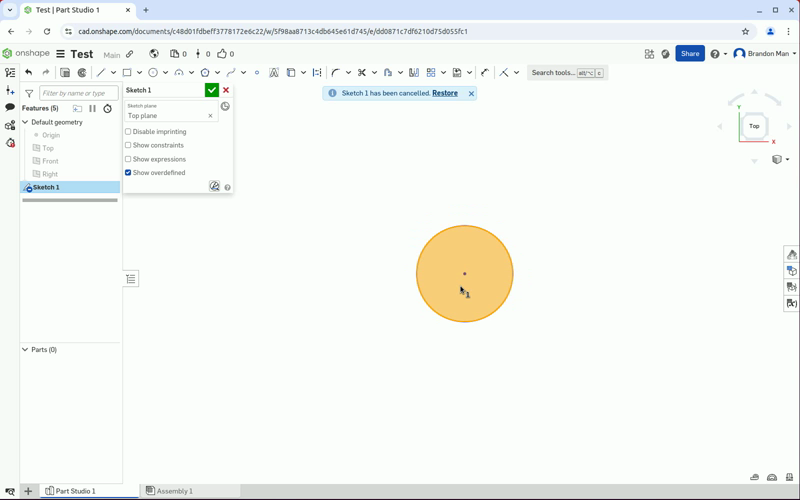
scroll(-6)
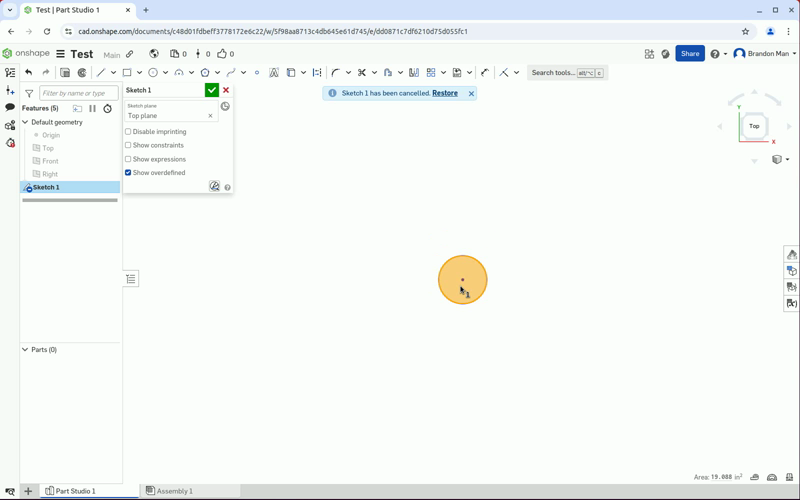
scroll(-6)
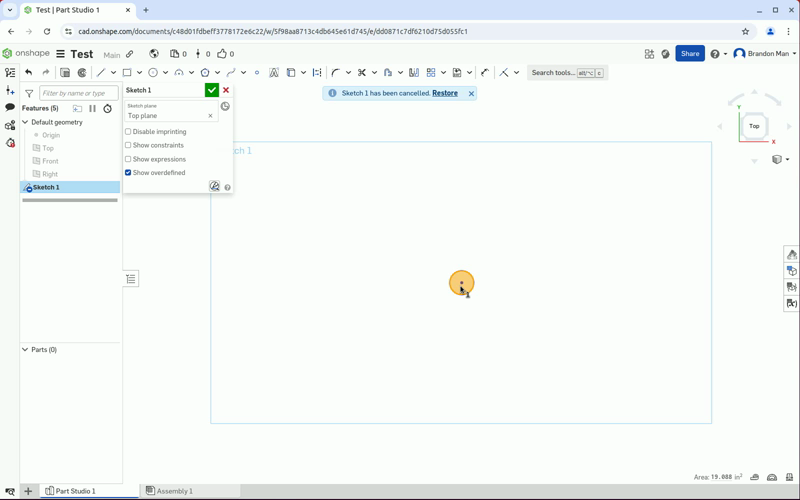
mouse_move(73, 352)
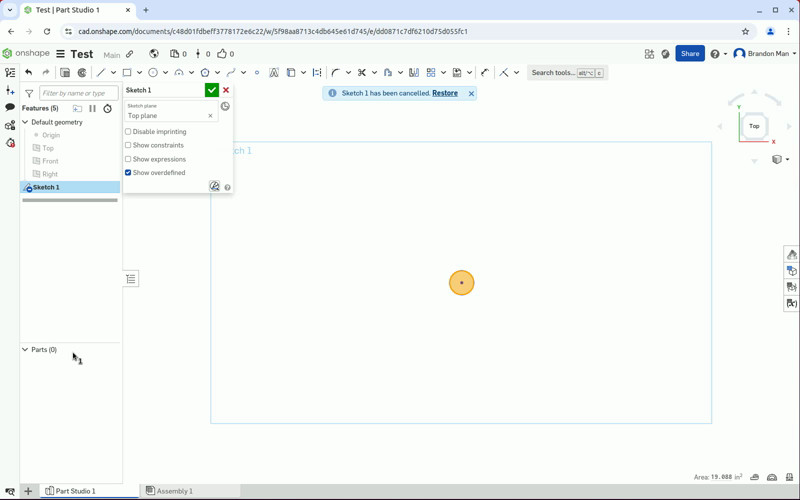
key(shift+y)
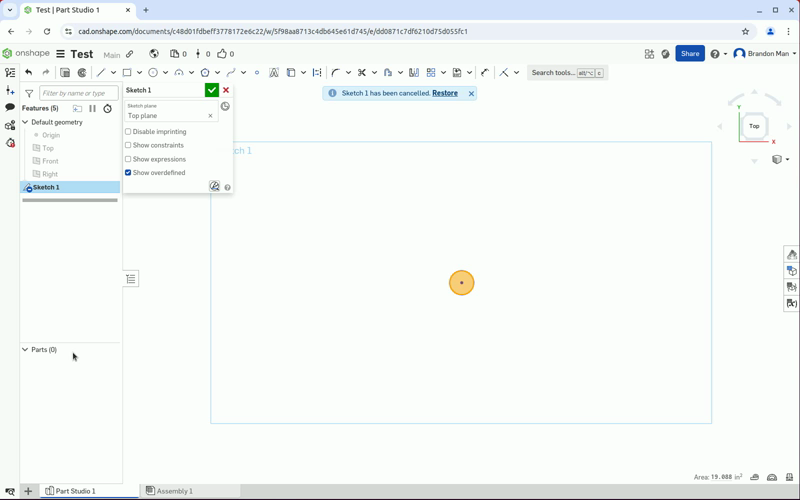
key(shift+e)
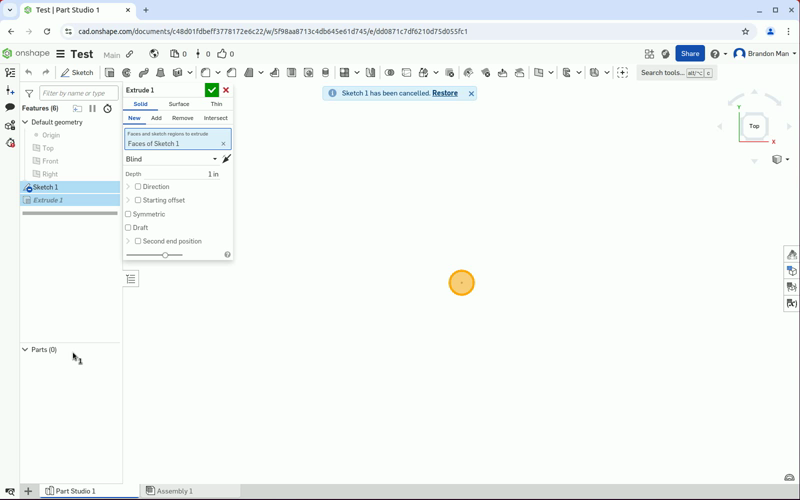
mouse_move(143, 106)
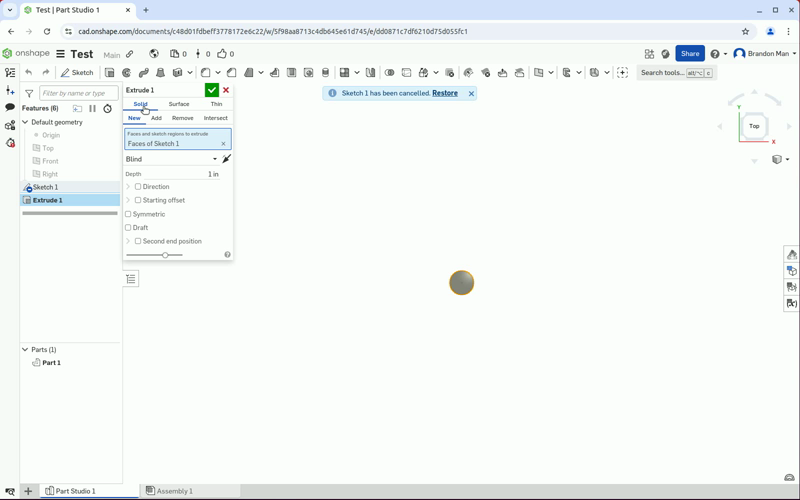
click(143, 106)
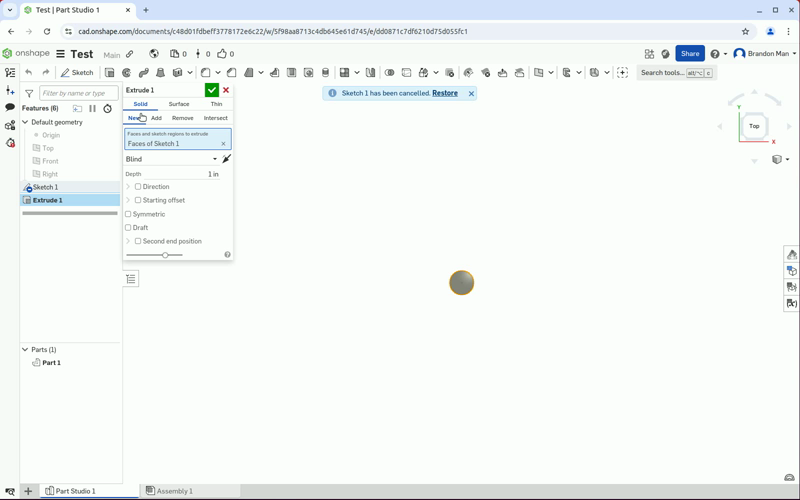
mouse_move(137, 120)
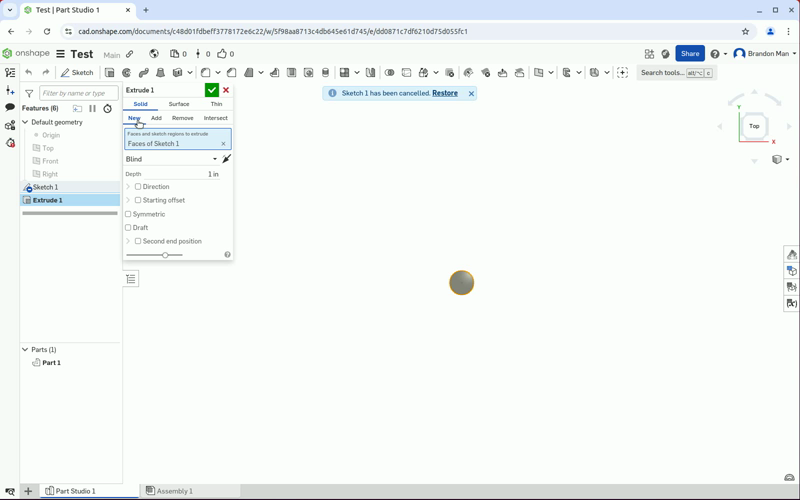
click(137, 120)
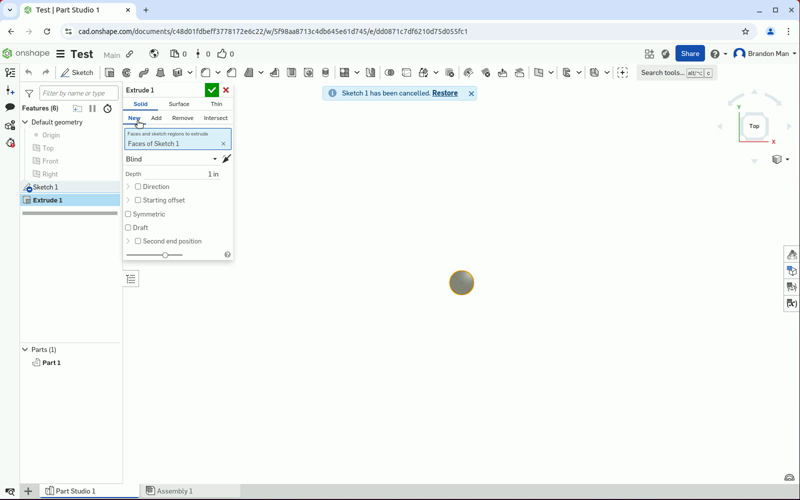
key(tab, 4)
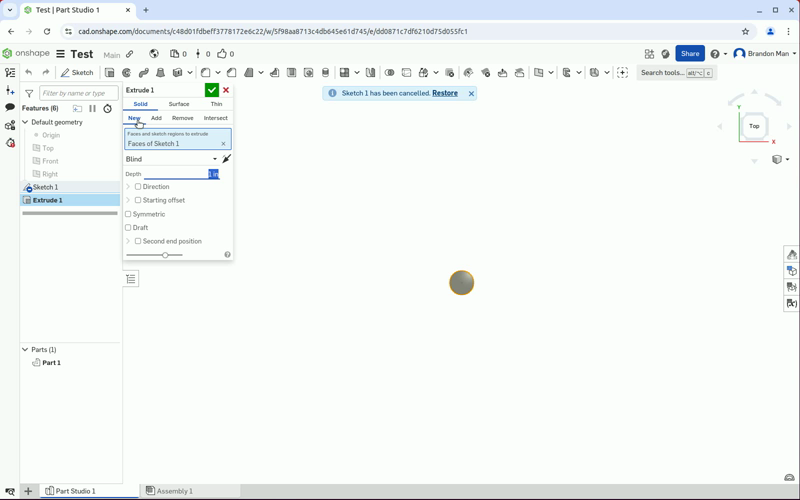
text(1.204)
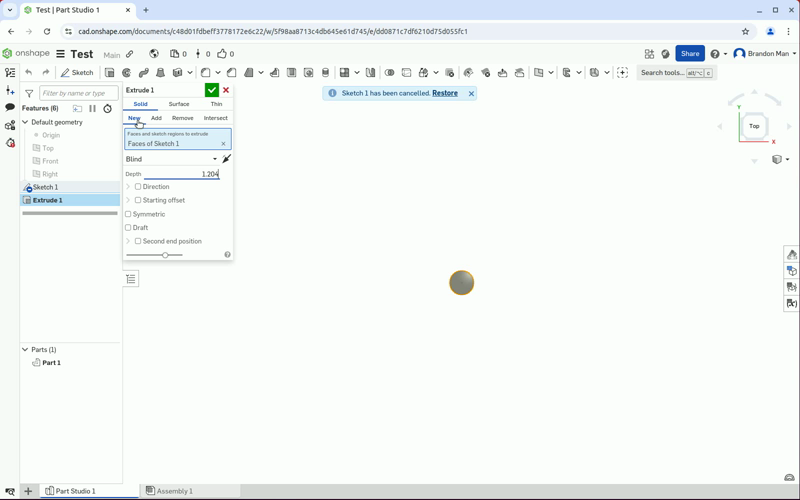
key(enter)
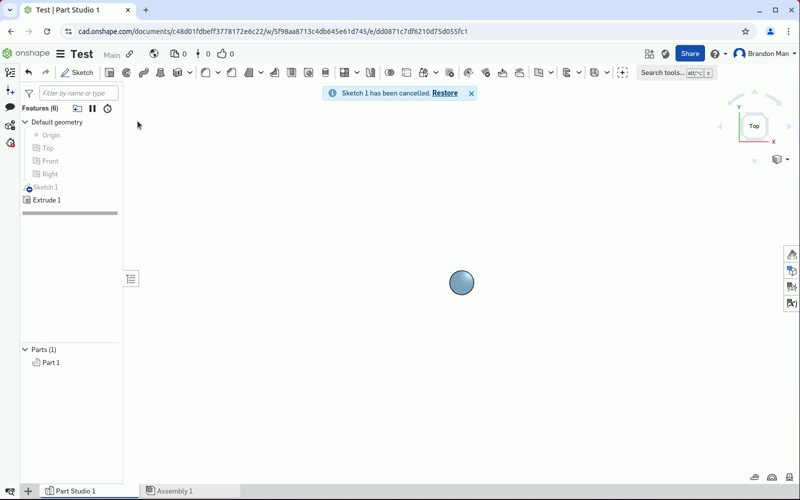
key(shift+h)
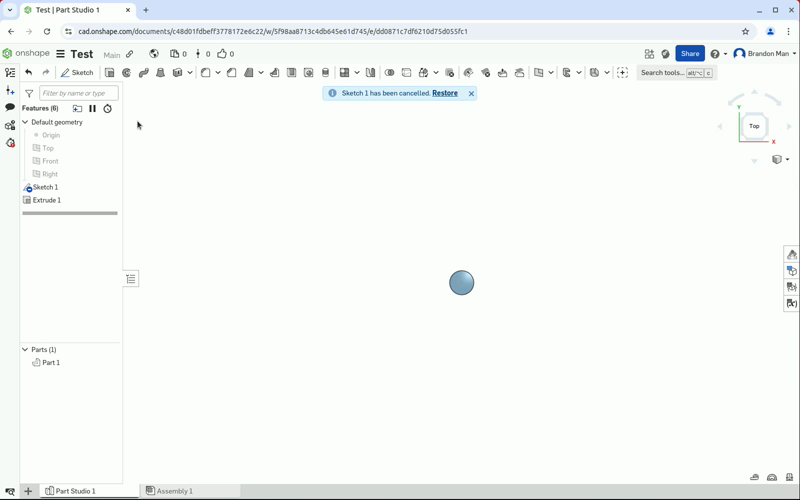
key(shift+h)
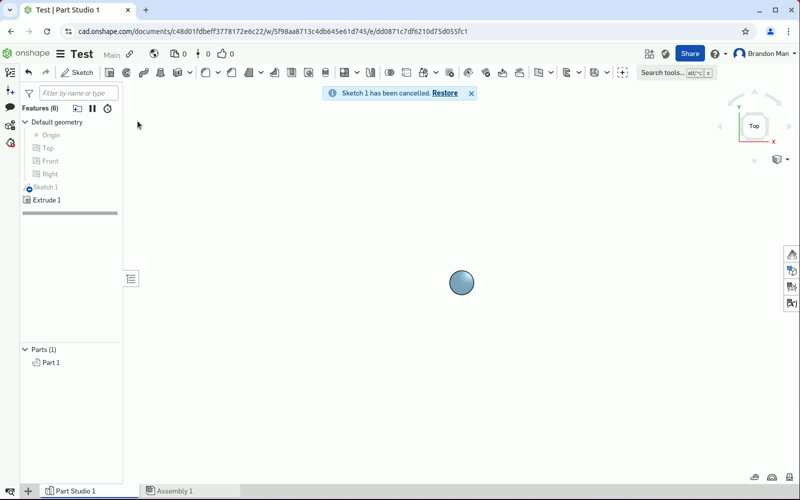
mouse_move(73, 189)
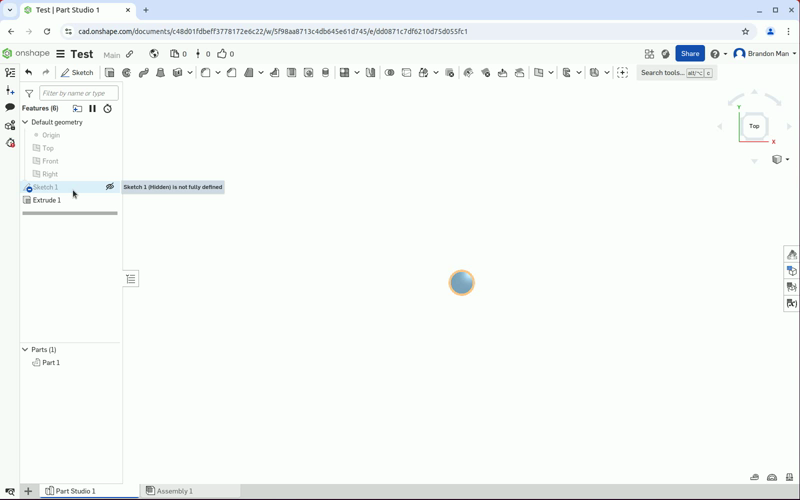
click(73, 189)
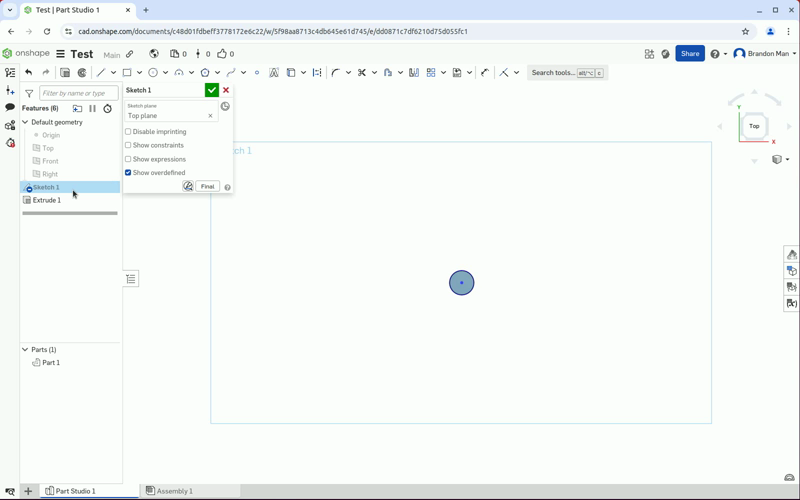
mouse_move(229, 92)
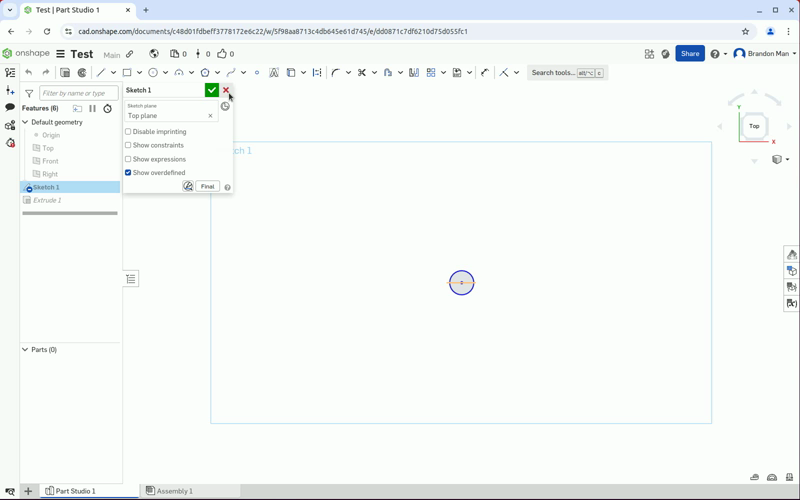
click(229, 92)
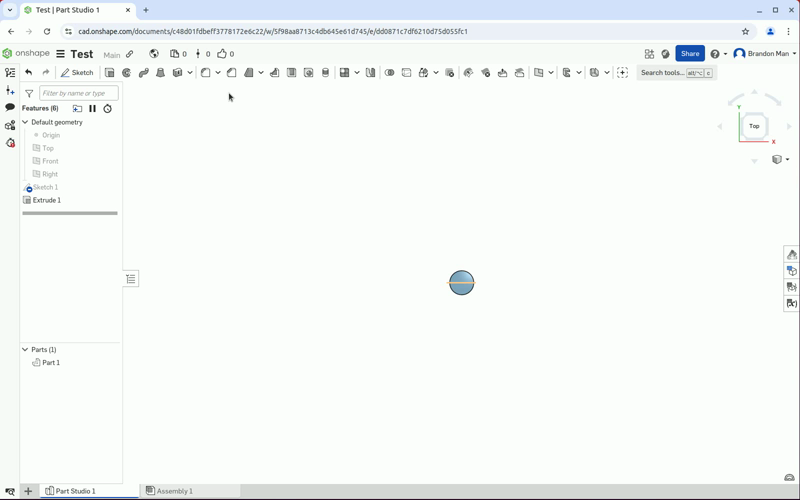
mouse_move(541, 75)
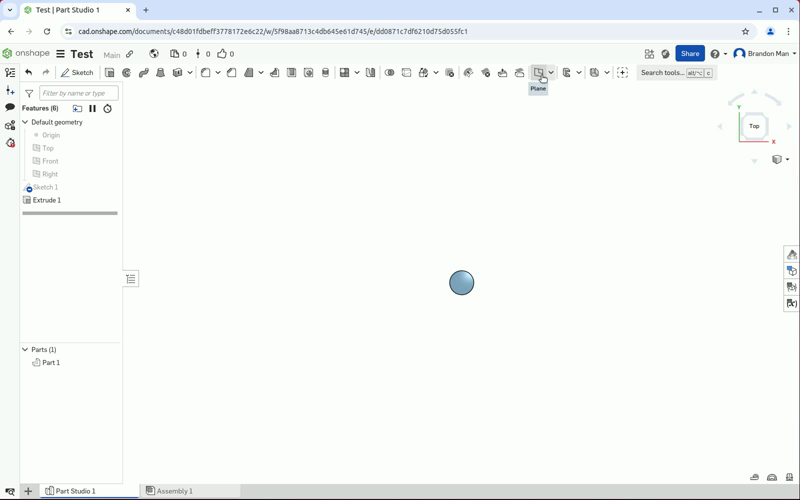
click(541, 75)
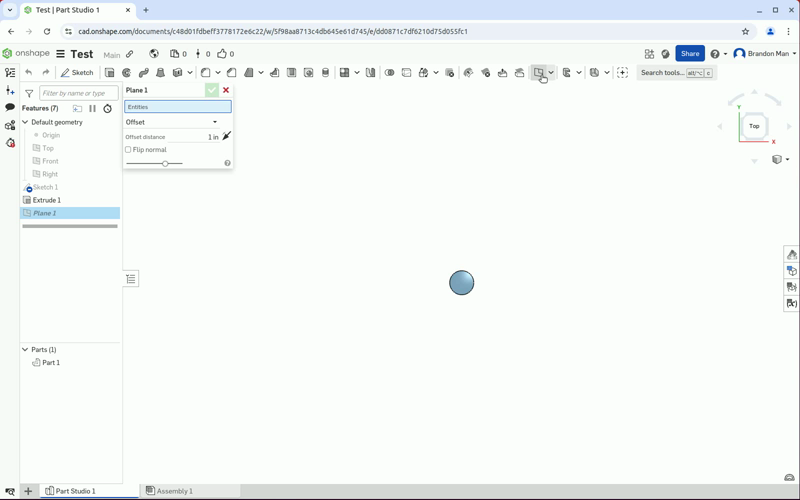
mouse_move(73, 150)
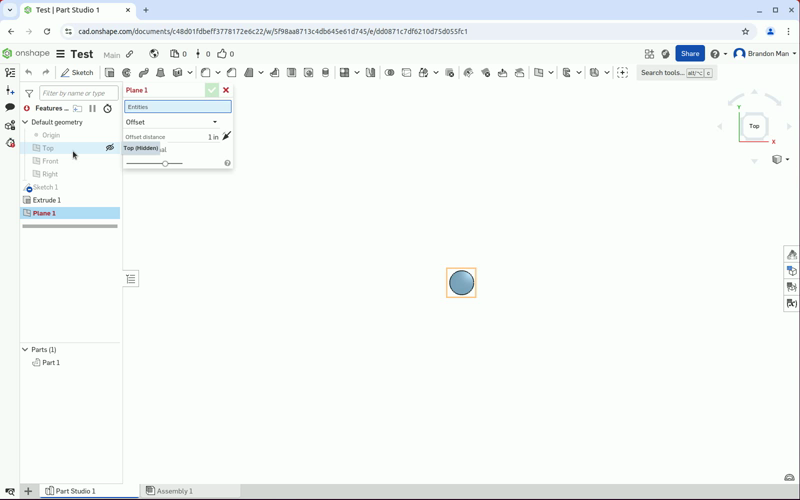
click(73, 150)
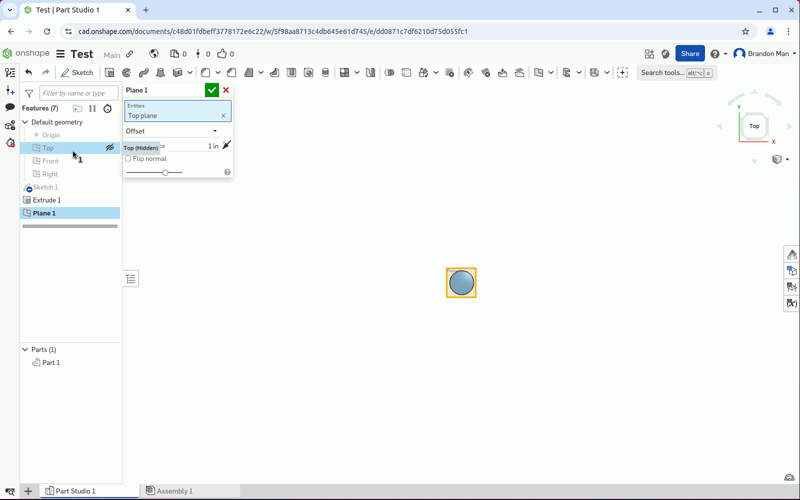
key(tab, 2)
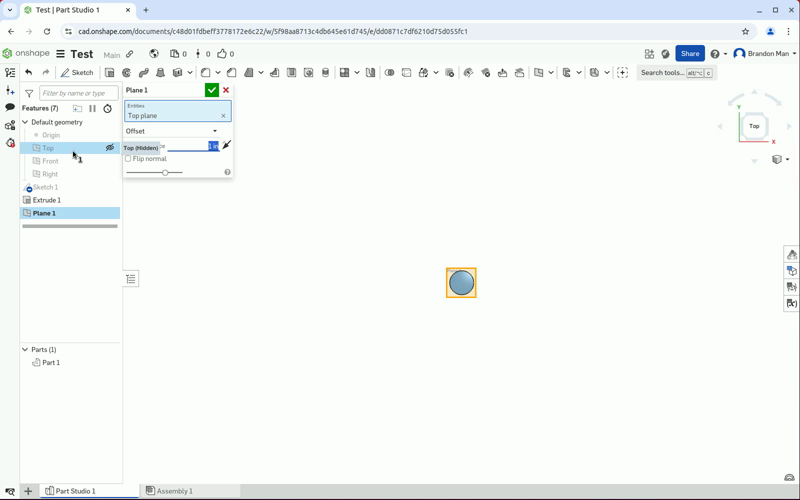
text(1.202)
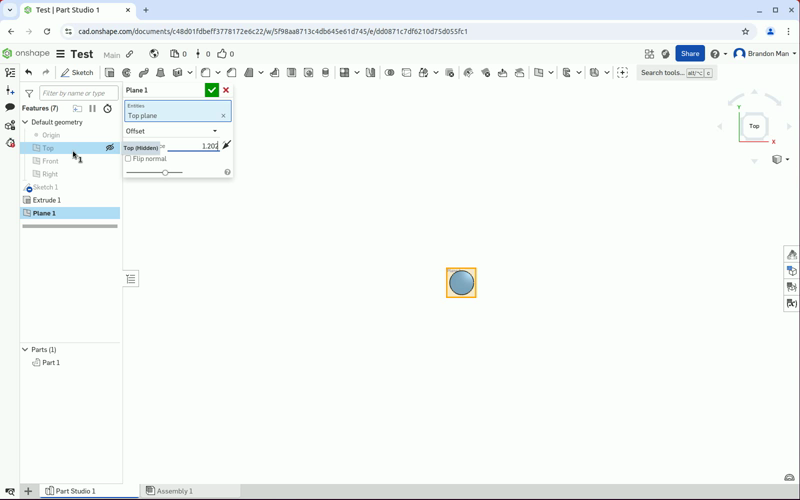
key(enter, 2)
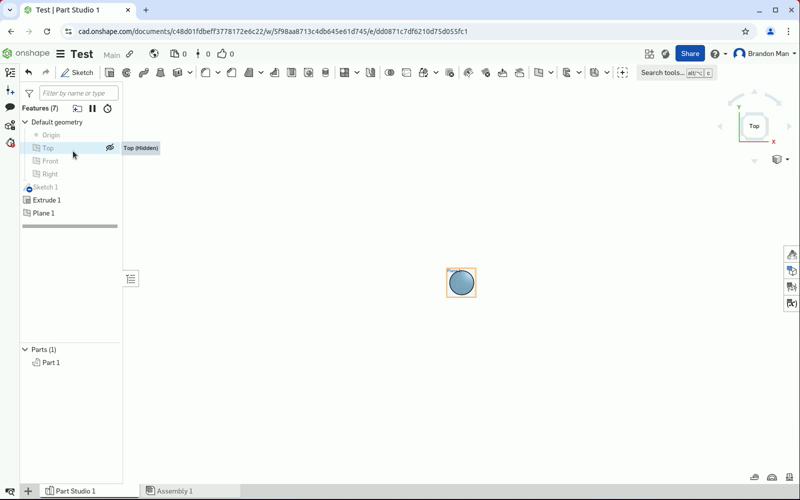
key(shift+s)
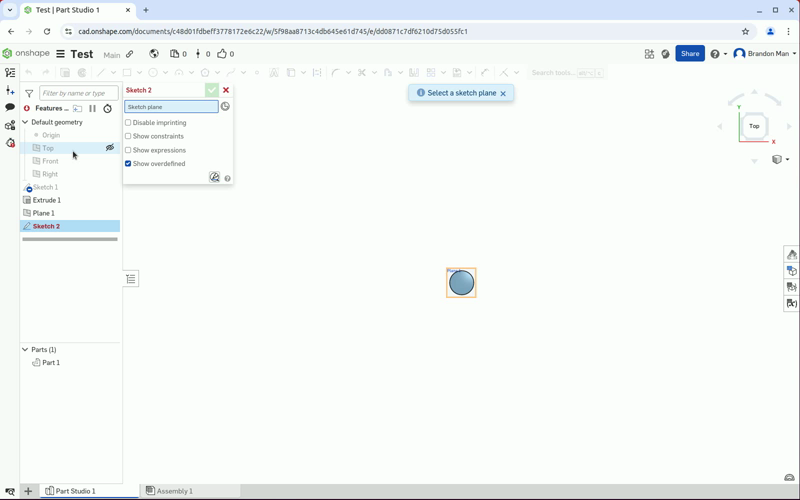
mouse_move(73, 215)
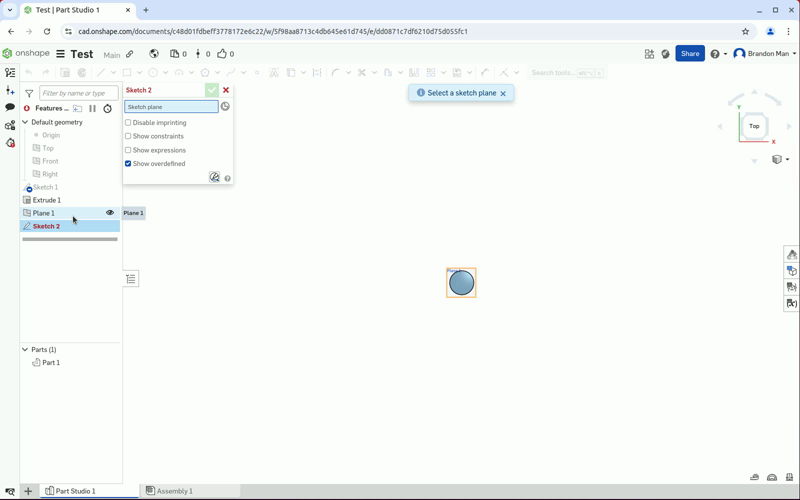
click(73, 215)
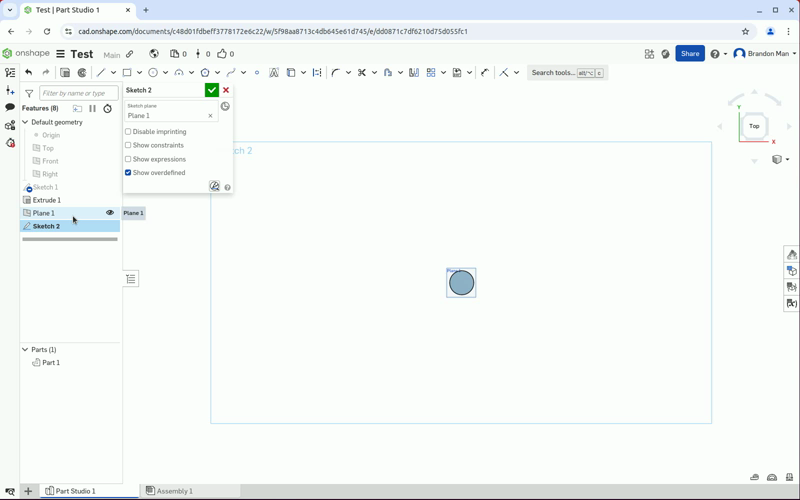
mouse_move(73, 352)
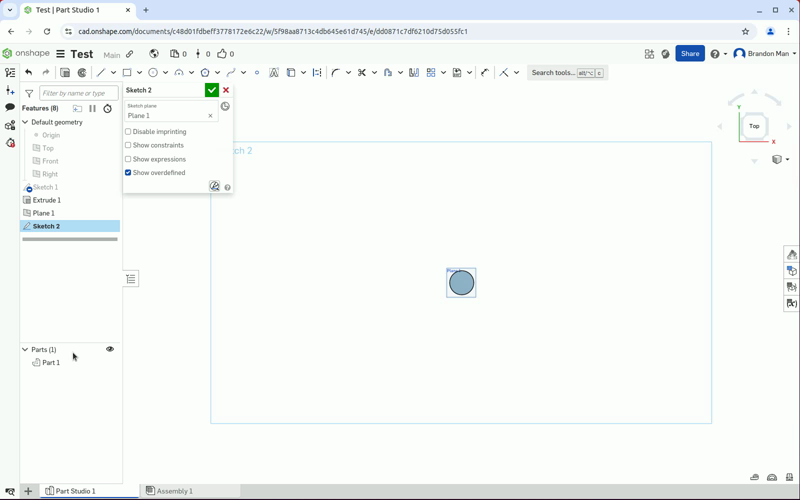
key(y)
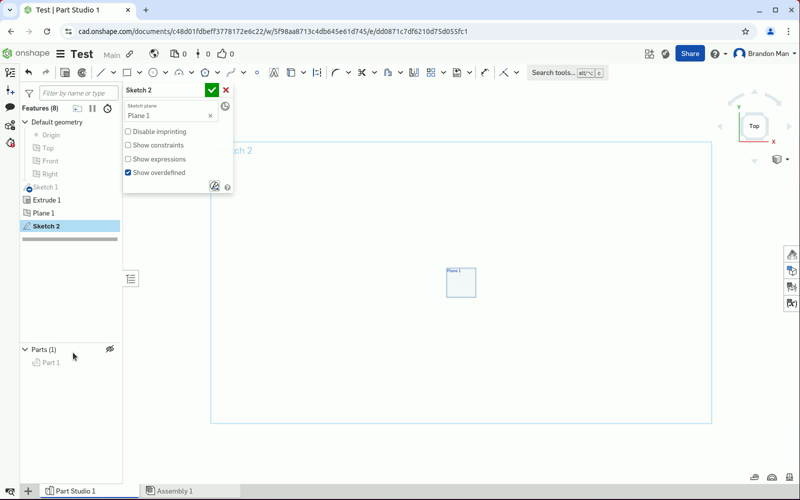
key(c)
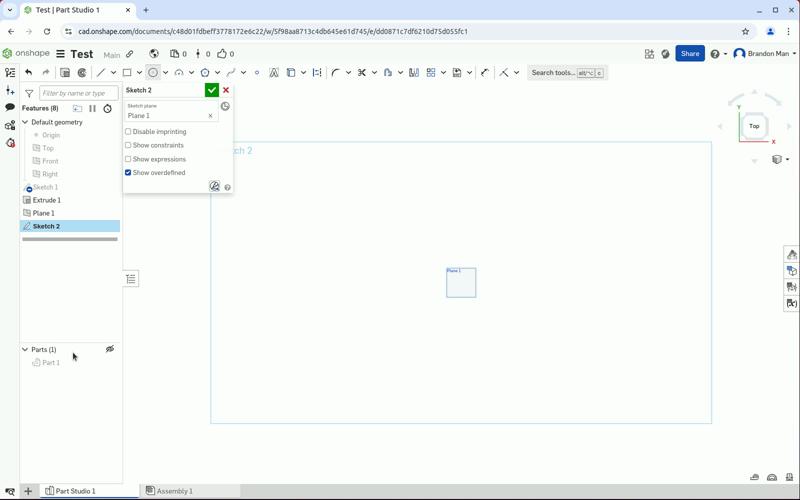
key_down(shift)
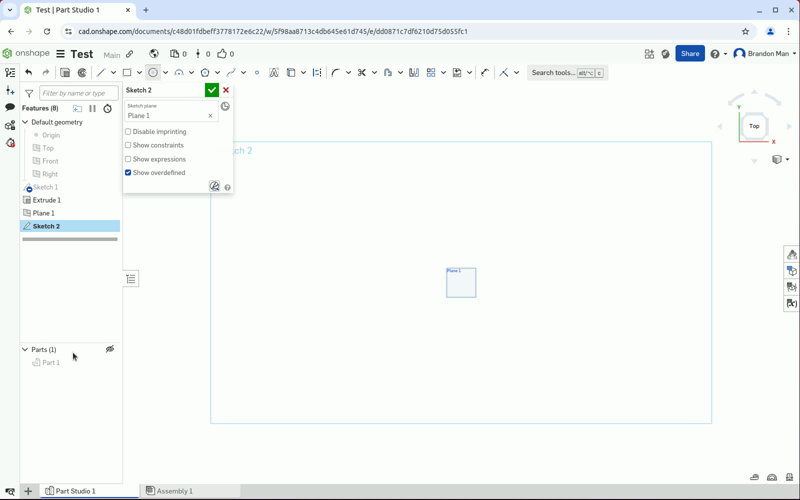
mouse_move(460, 282)
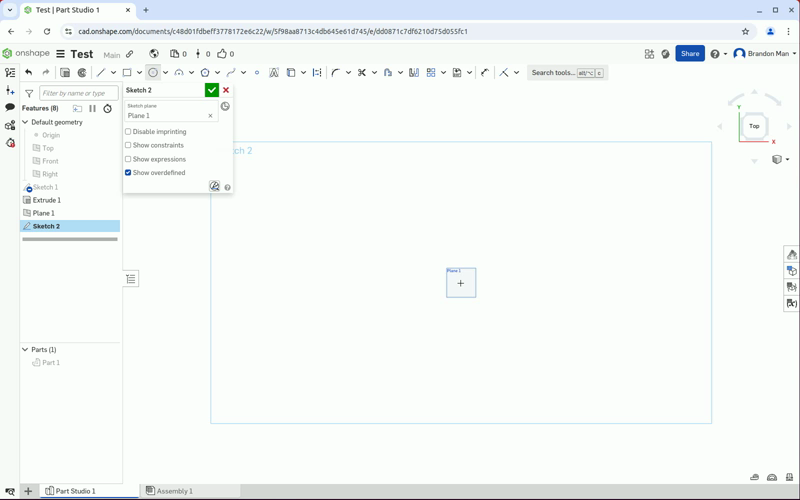
click(460, 282)
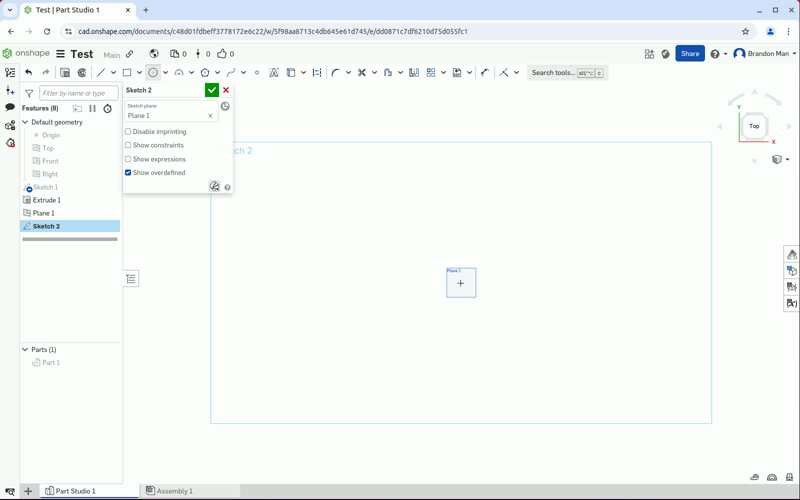
key_up(shift)
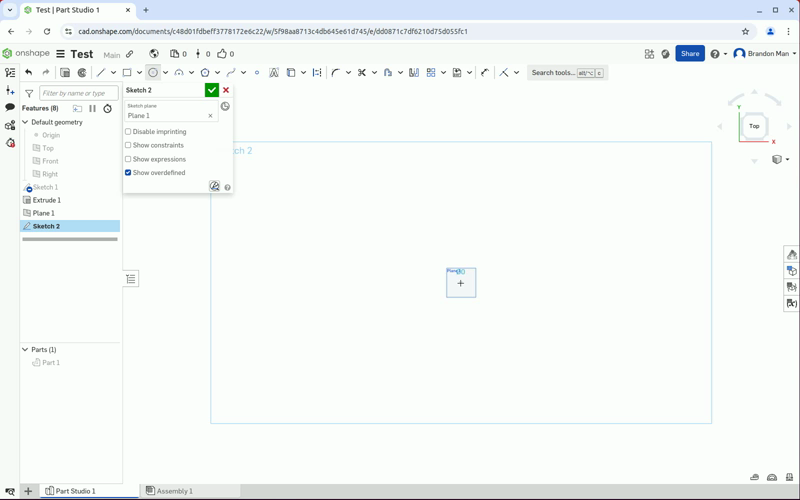
mouse_move(464, 282)
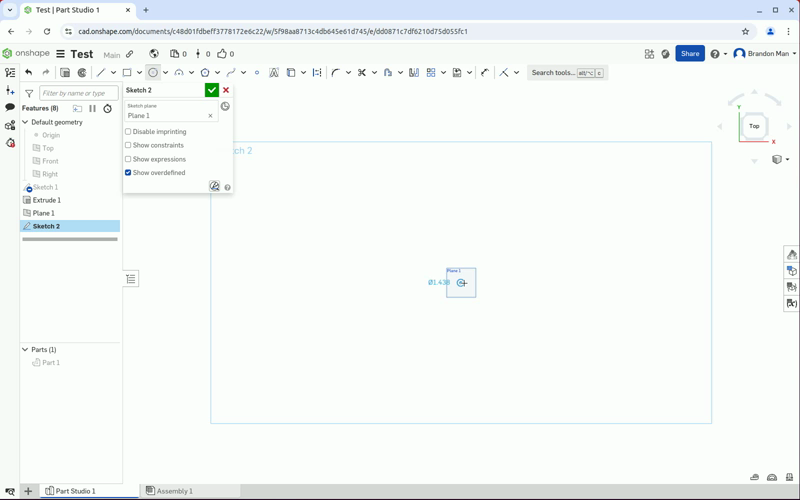
click(464, 282)
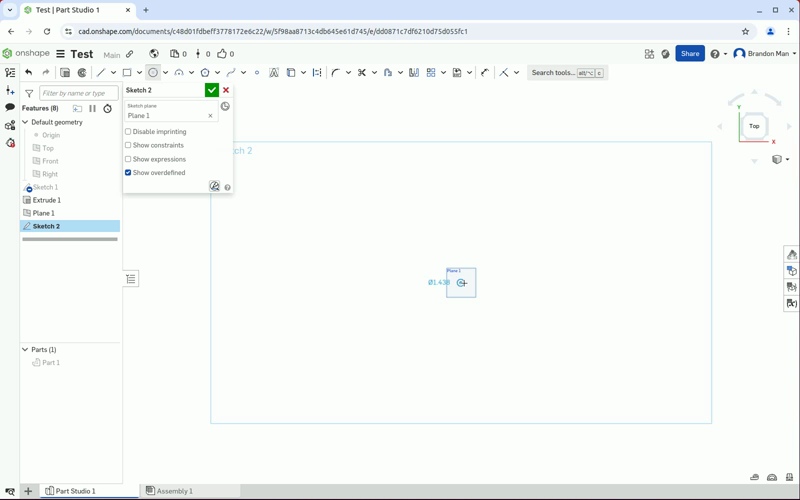
key(esc)
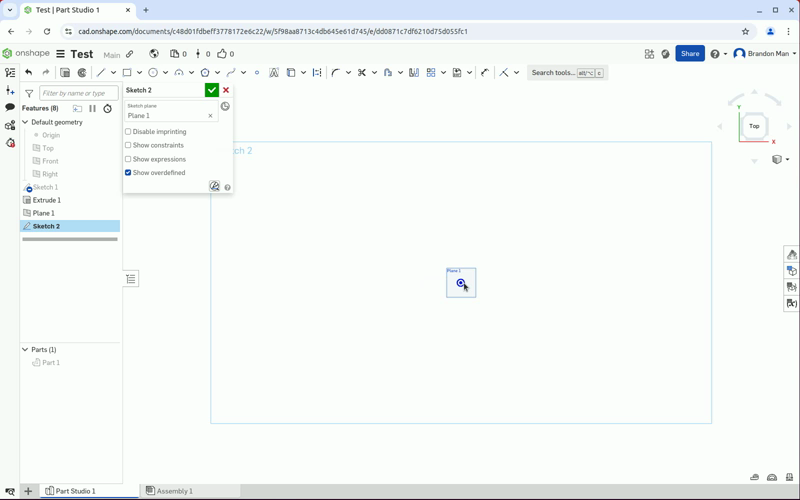
mouse_move(458, 281)
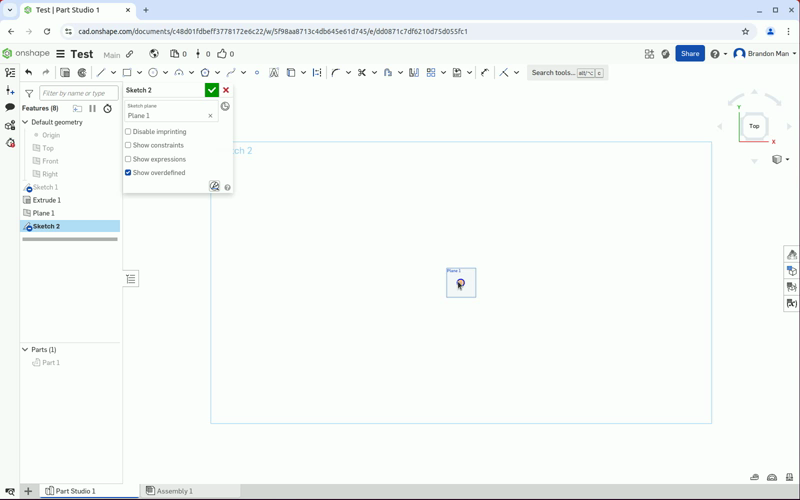
scroll(6)
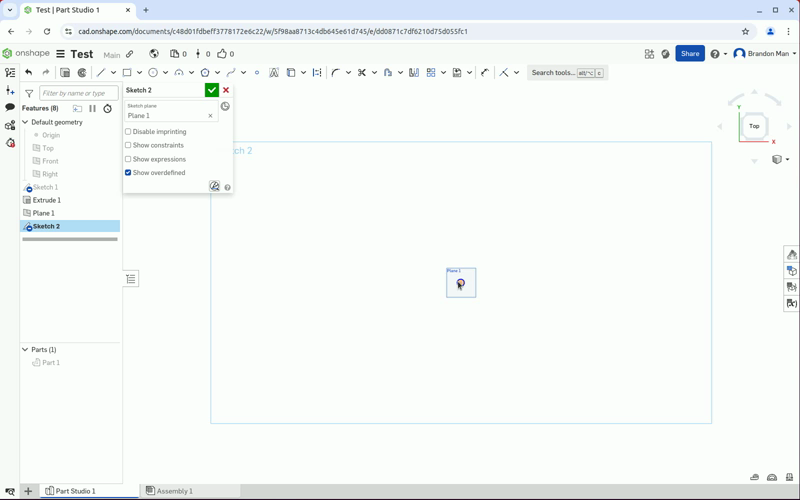
scroll(6)
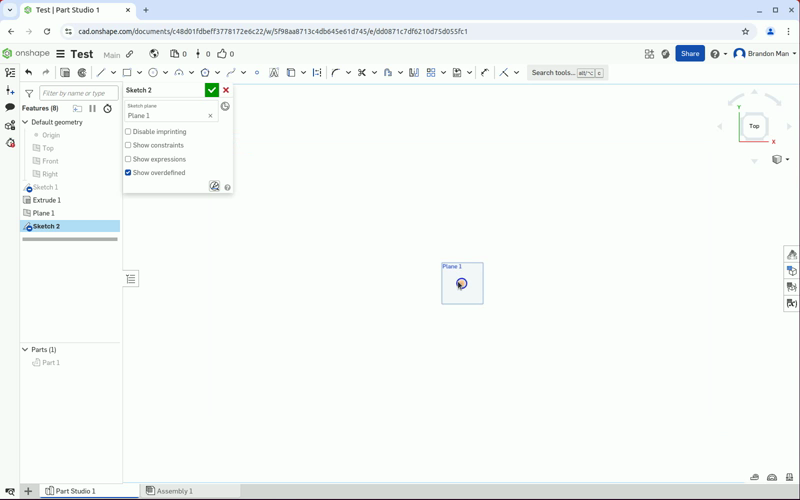
scroll(6)
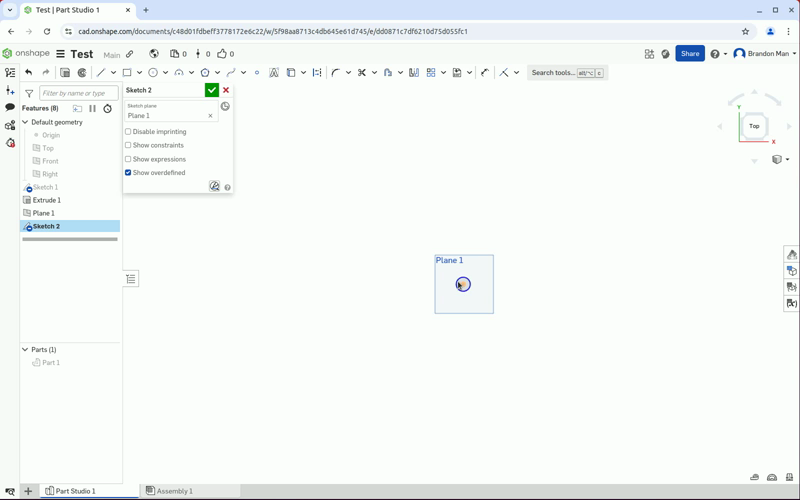
scroll(6)
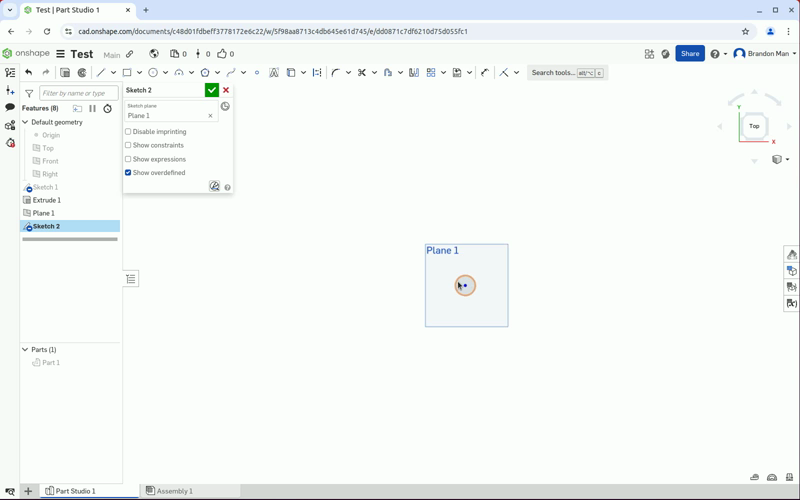
scroll(6)
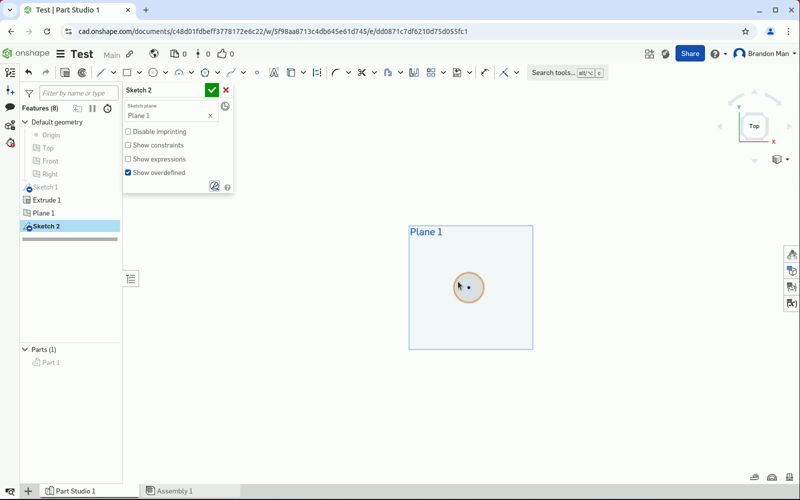
scroll(6)
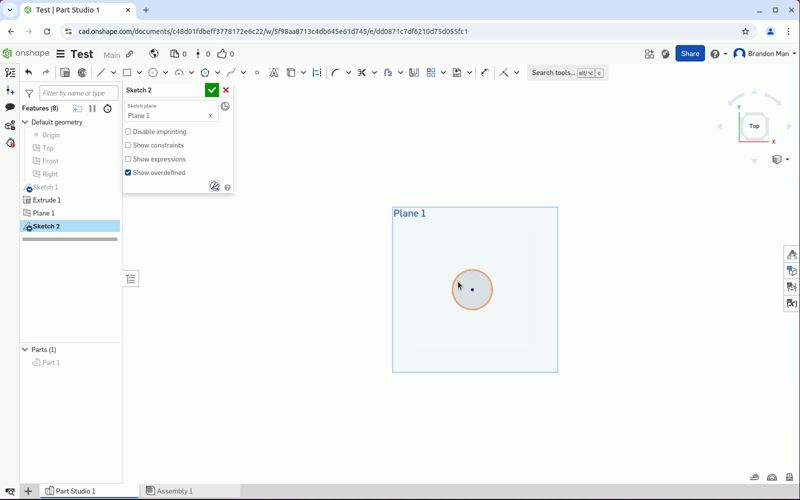
scroll(6)
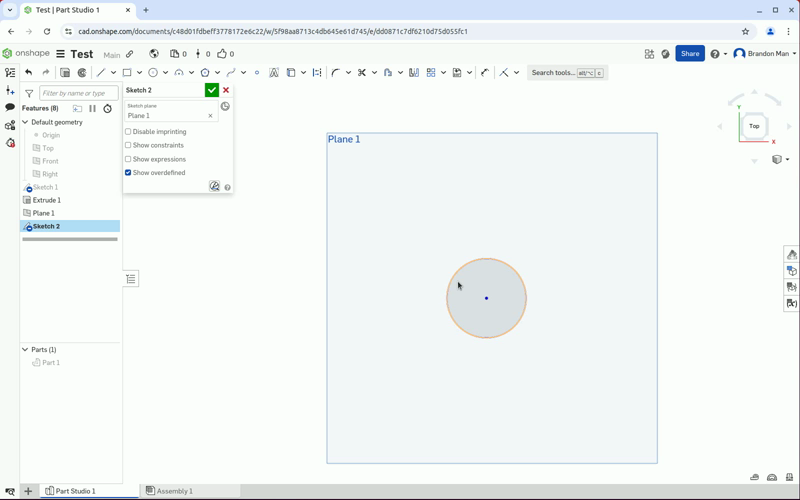
click(458, 281)
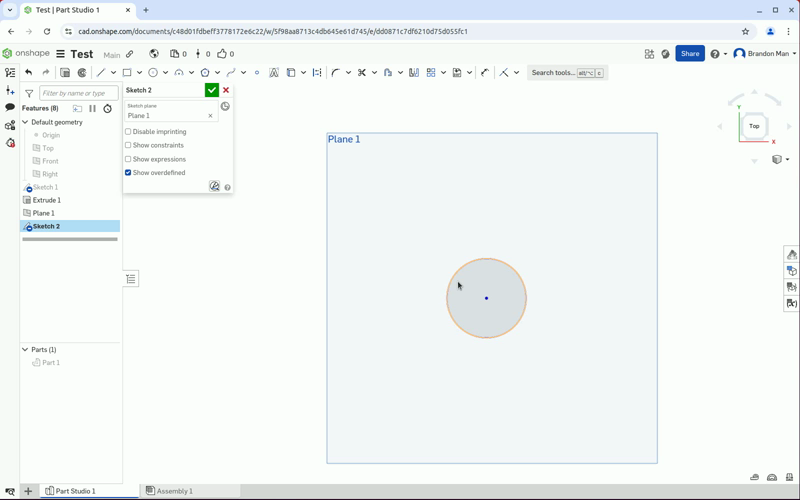
scroll(-6)
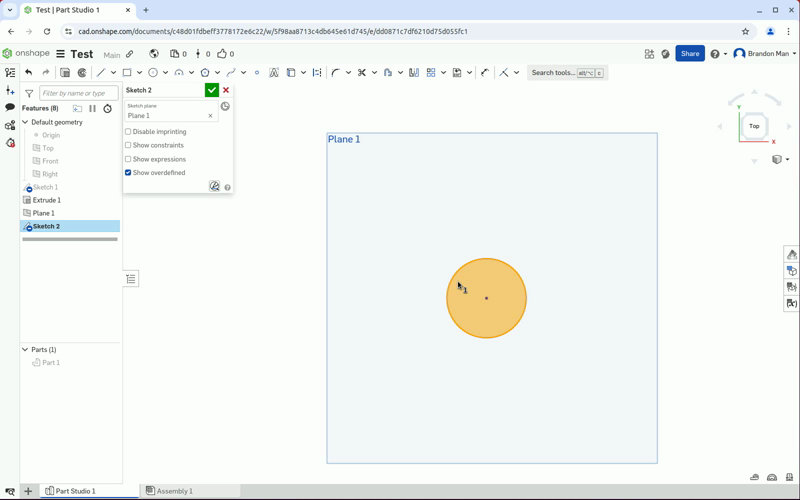
scroll(-6)
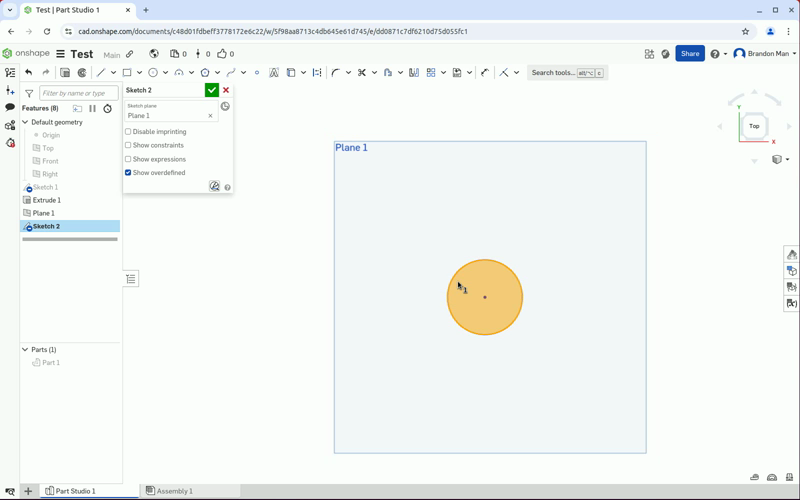
scroll(-6)
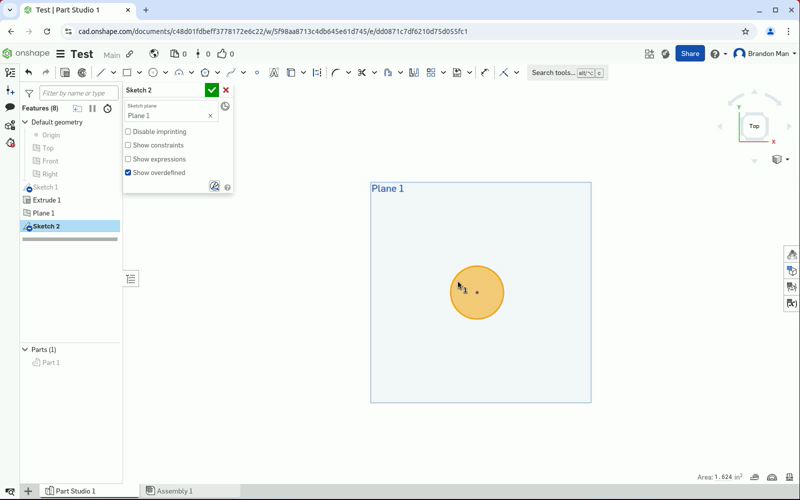
scroll(-6)
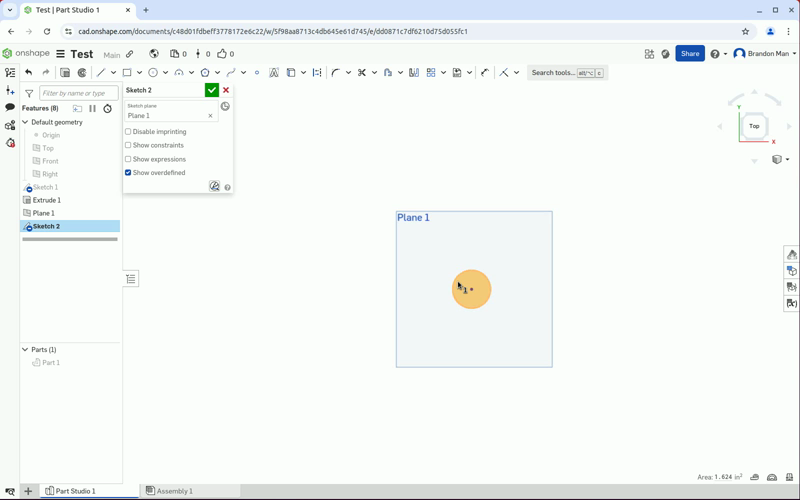
scroll(-6)
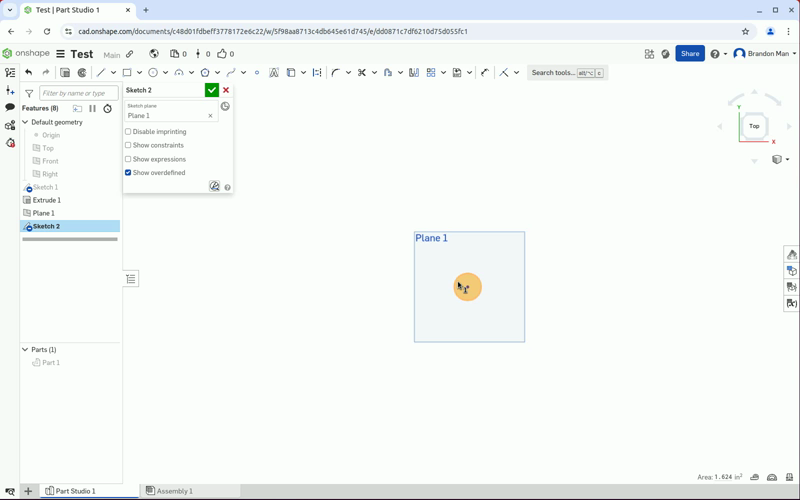
scroll(-6)
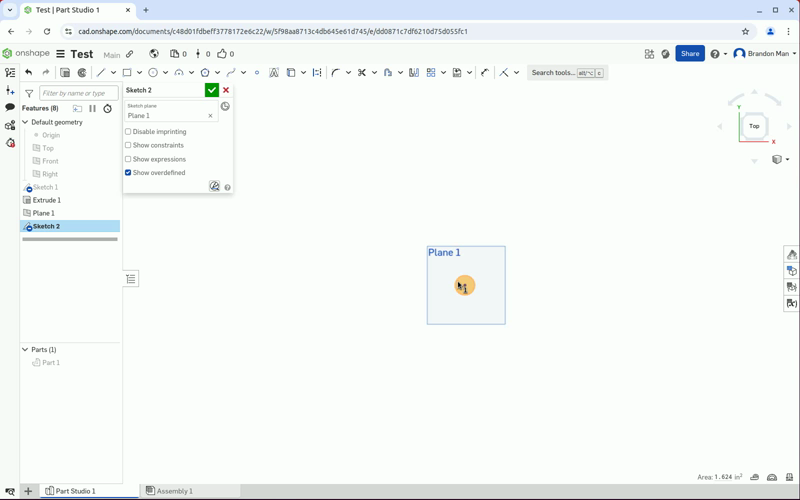
scroll(-6)
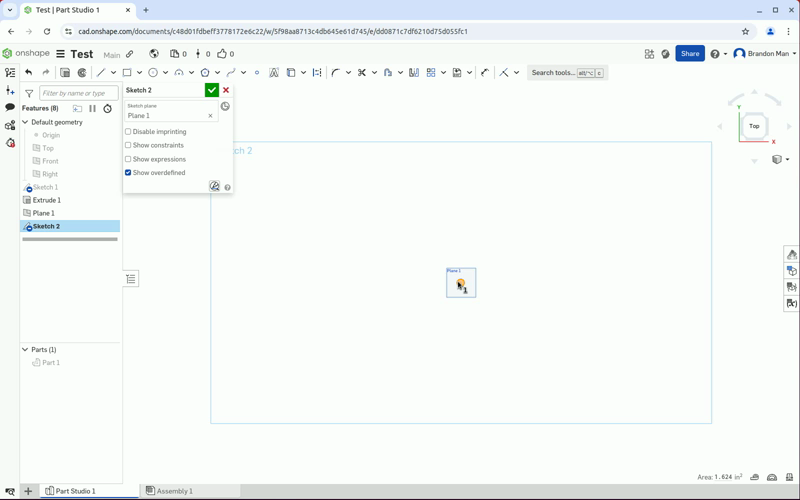
mouse_move(73, 352)
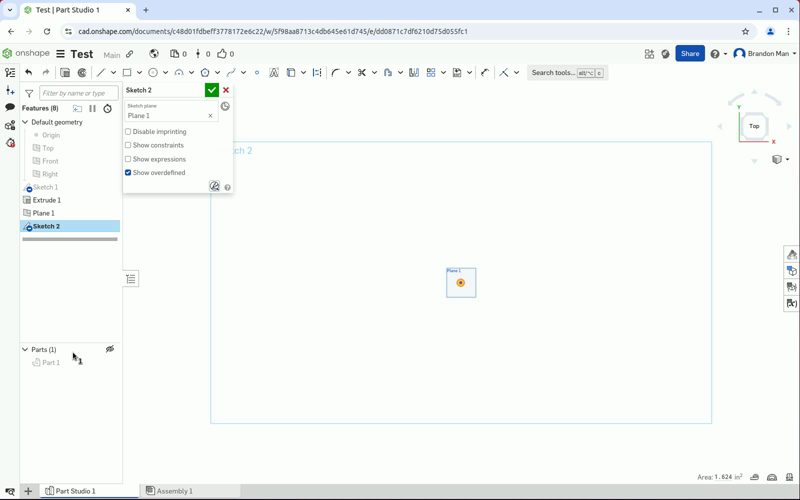
key(shift+y)
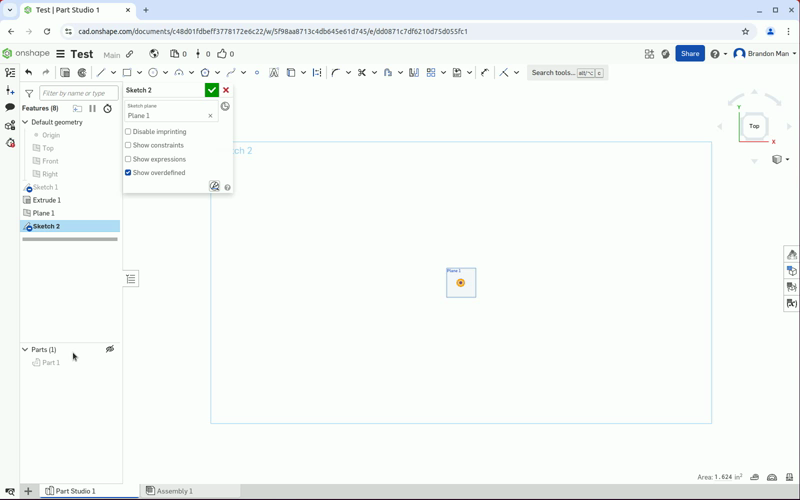
key(shift+e)
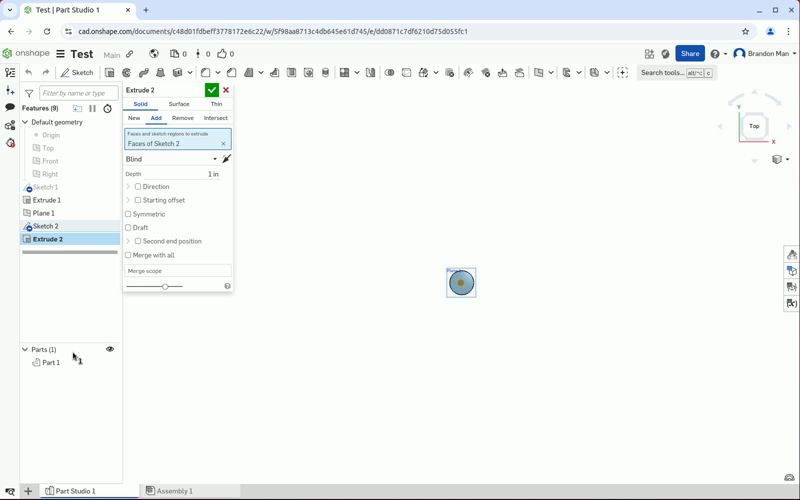
mouse_move(143, 106)
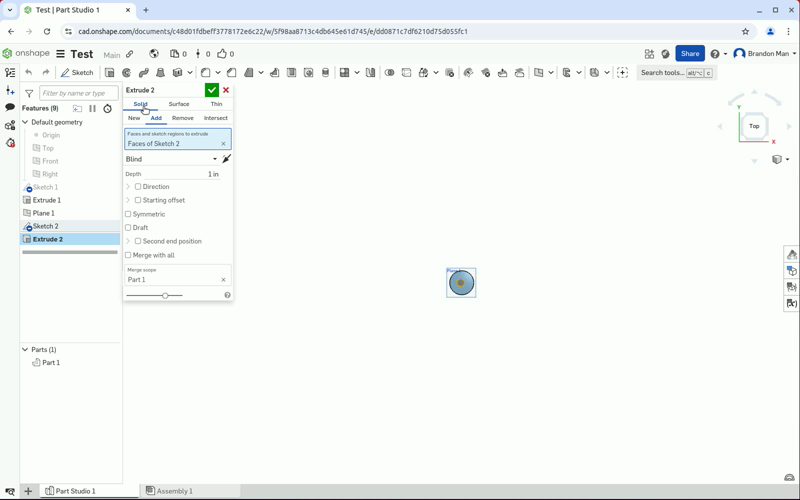
click(143, 106)
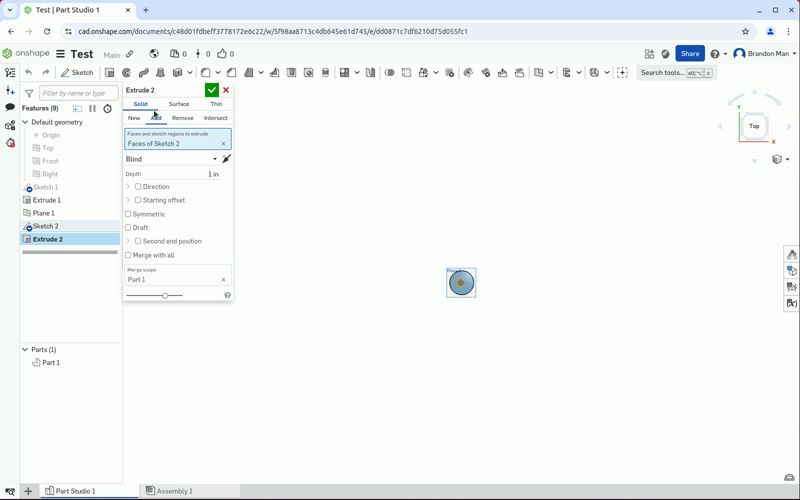
mouse_move(186, 120)
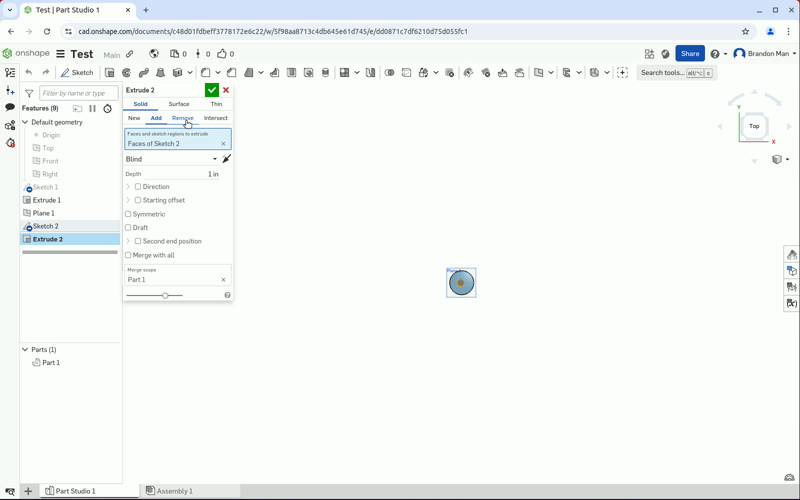
click(186, 120)
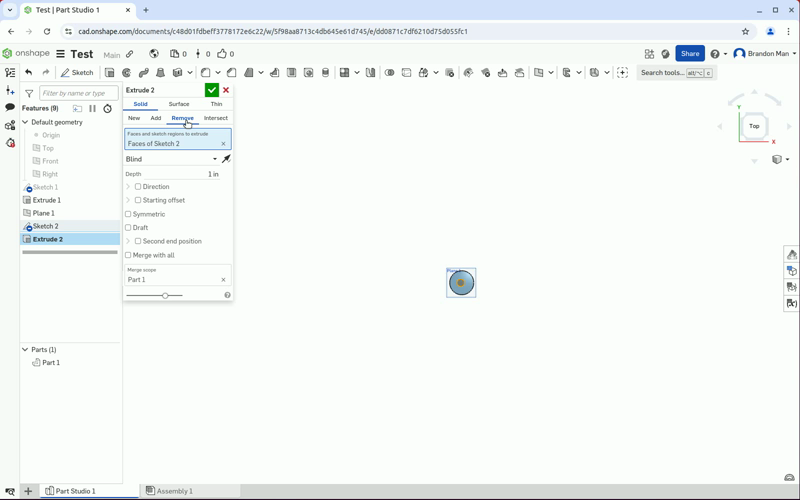
key(tab, 4)
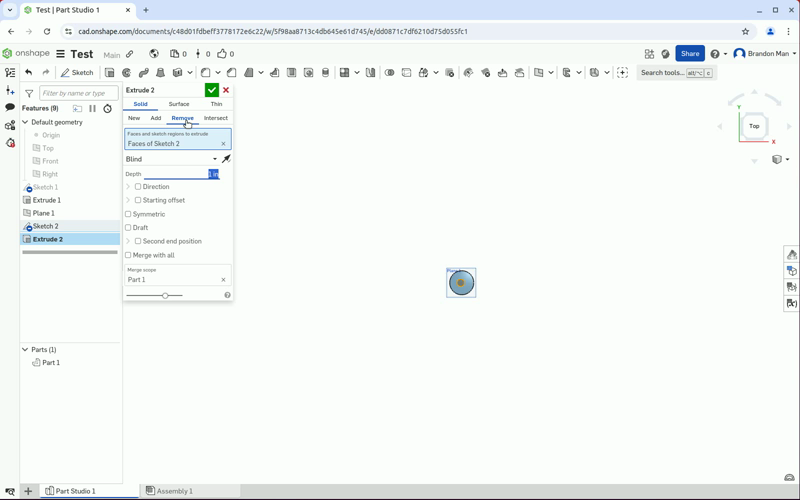
text(20.22)
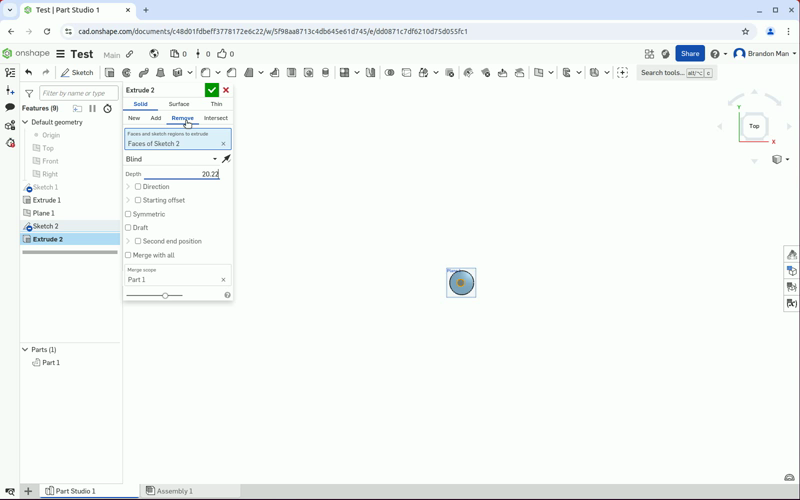
key(tab, 6)
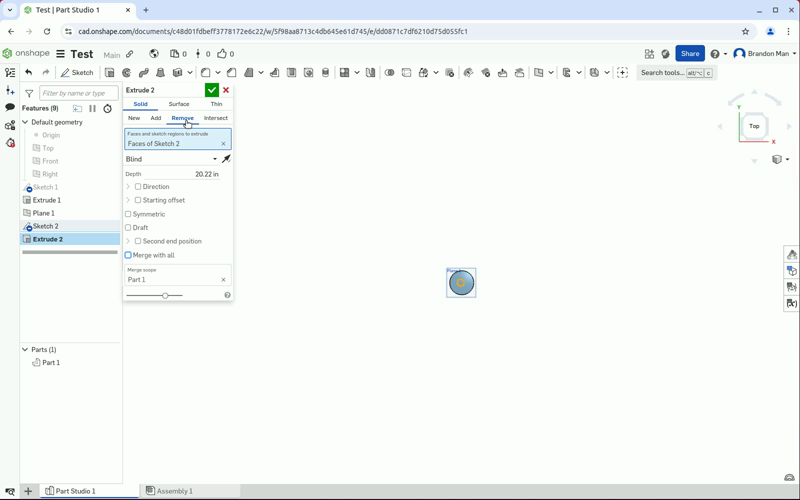
key(space)
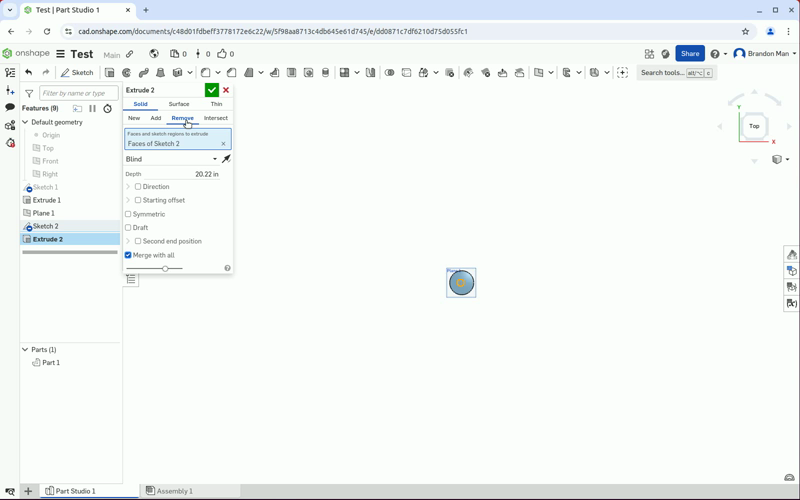
key(enter)
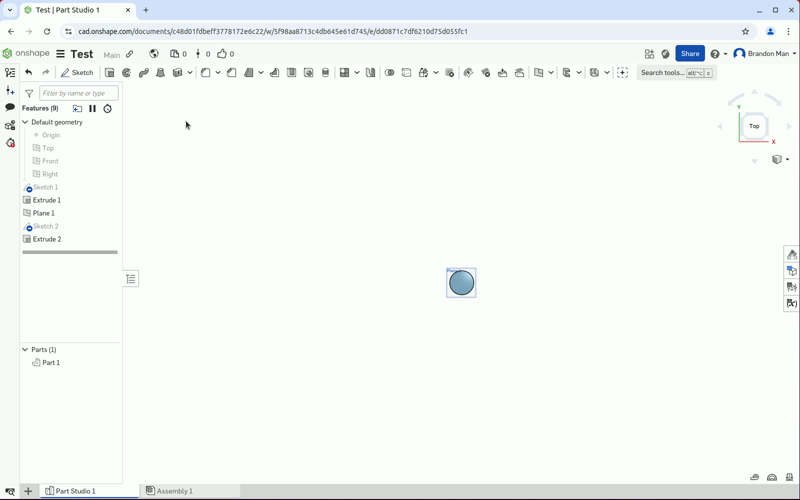
key(shift+h)
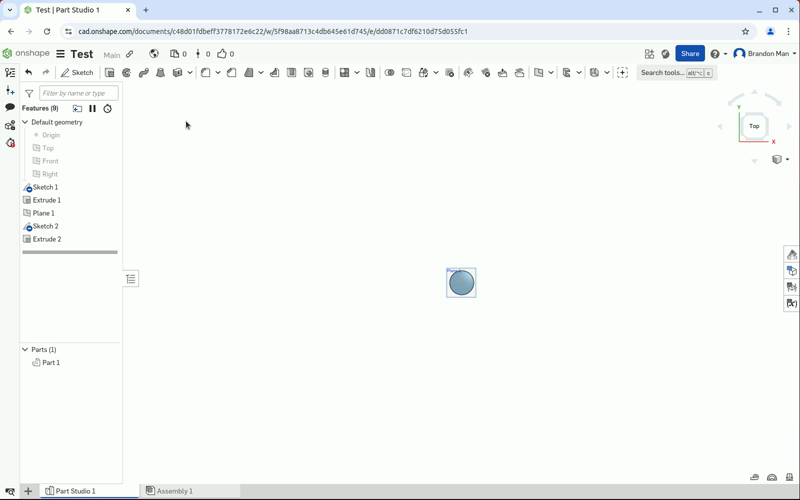
key(shift+h)
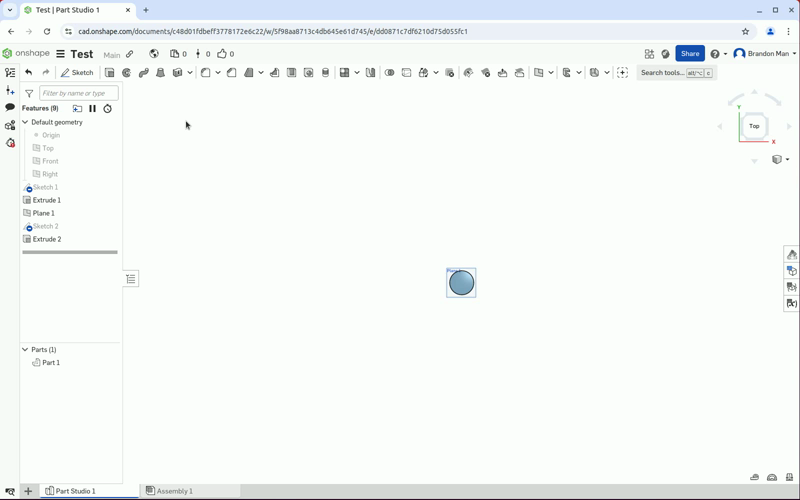
mouse_move(73, 189)
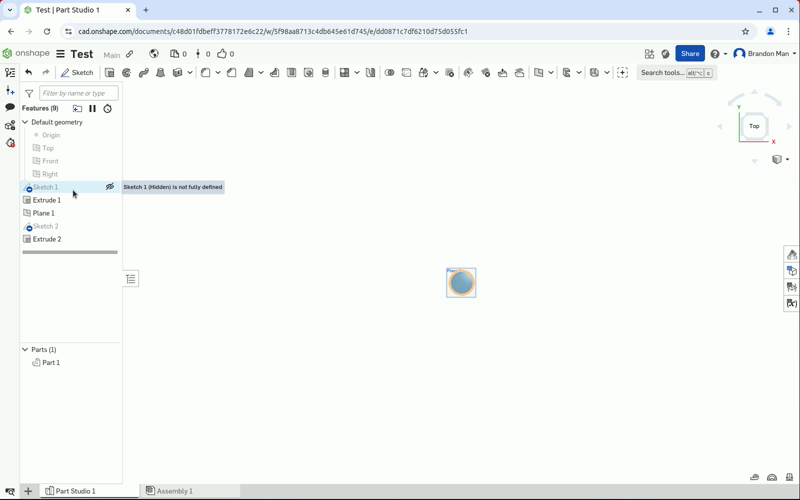
click(73, 189)
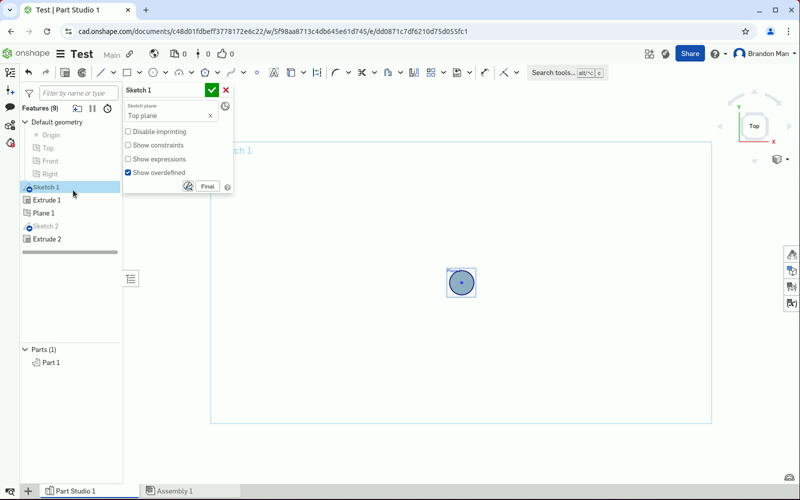
mouse_move(229, 92)
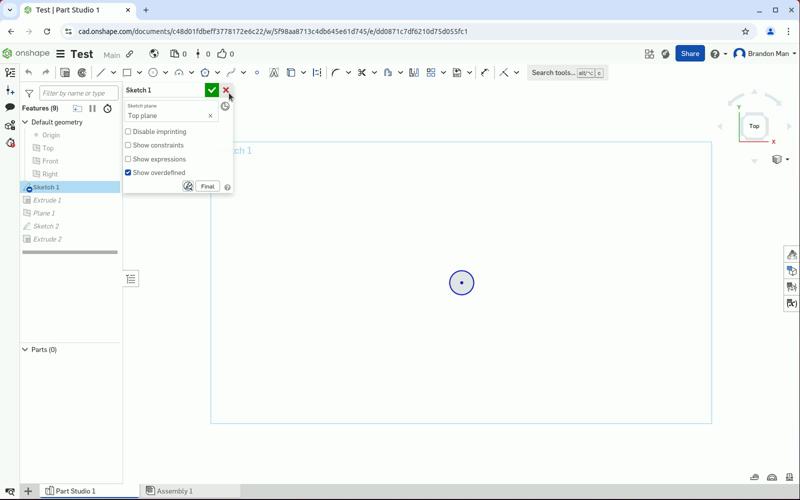
click(229, 92)
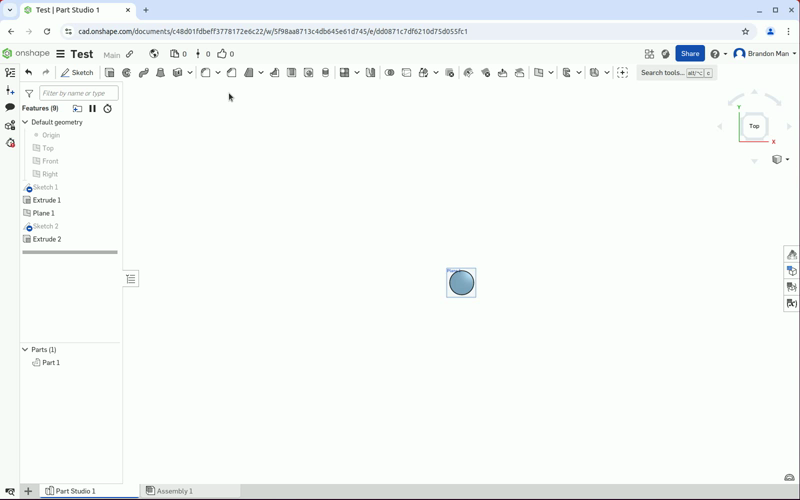
mouse_move(541, 75)
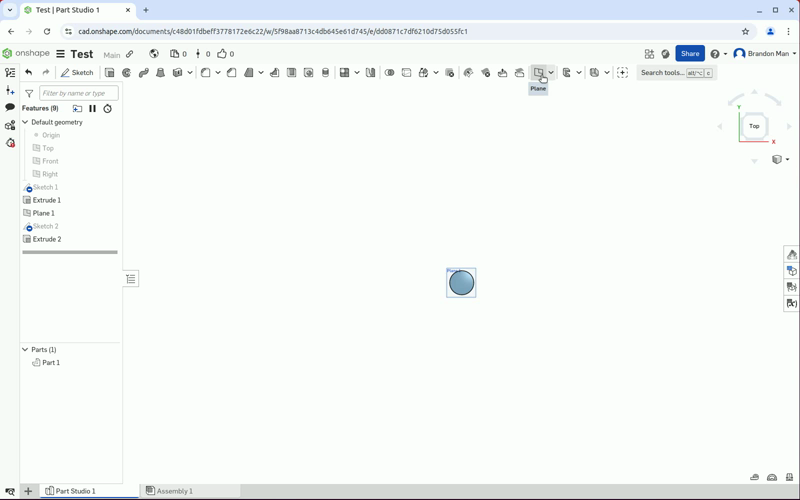
click(541, 75)
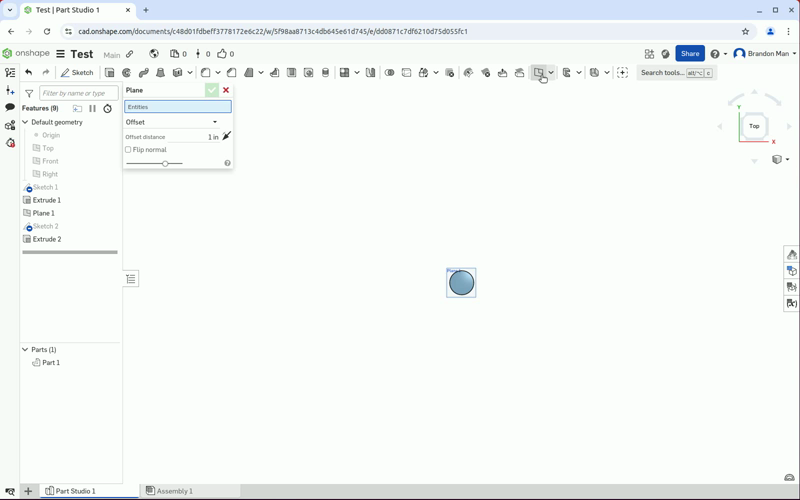
mouse_move(73, 150)
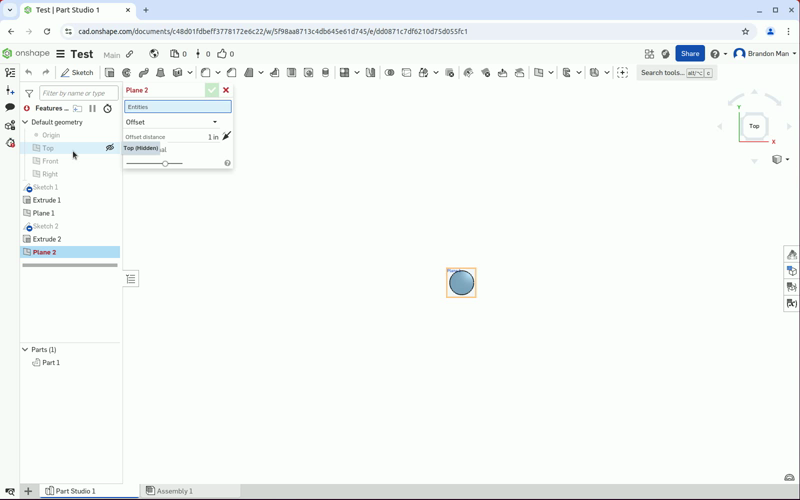
click(73, 150)
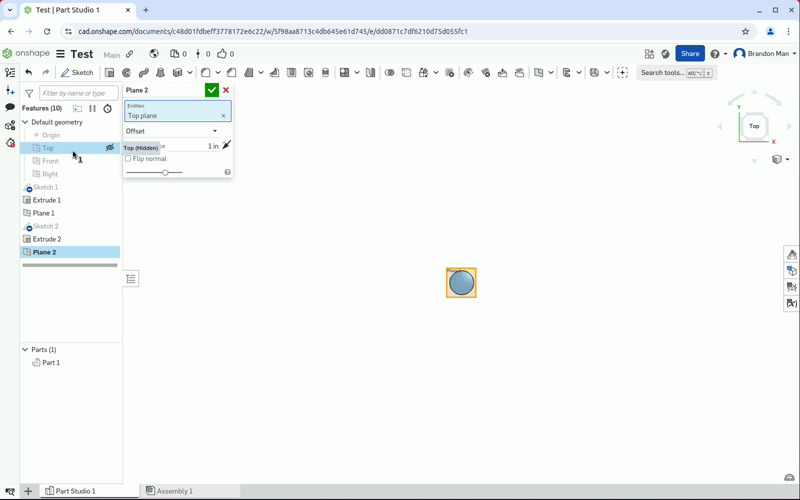
key(tab, 2)
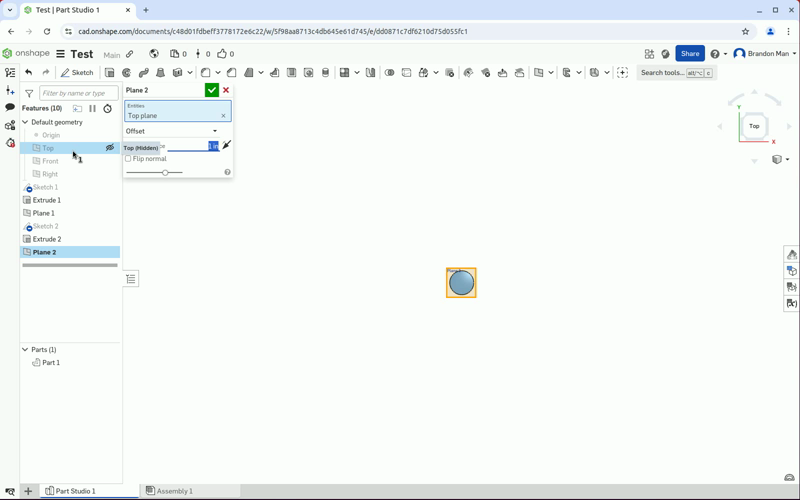
text(1.695)
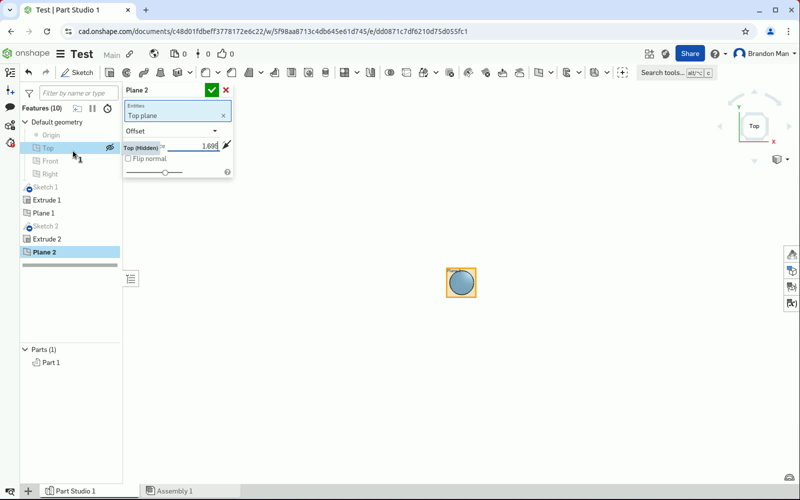
key(enter, 2)
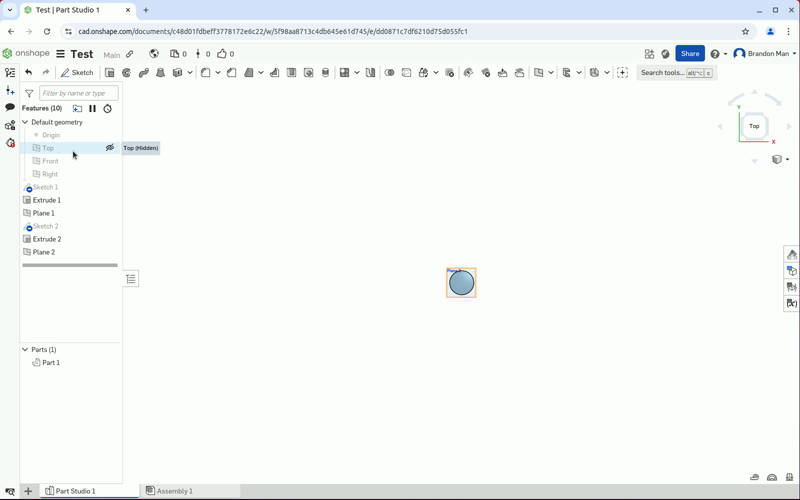
key(shift+s)
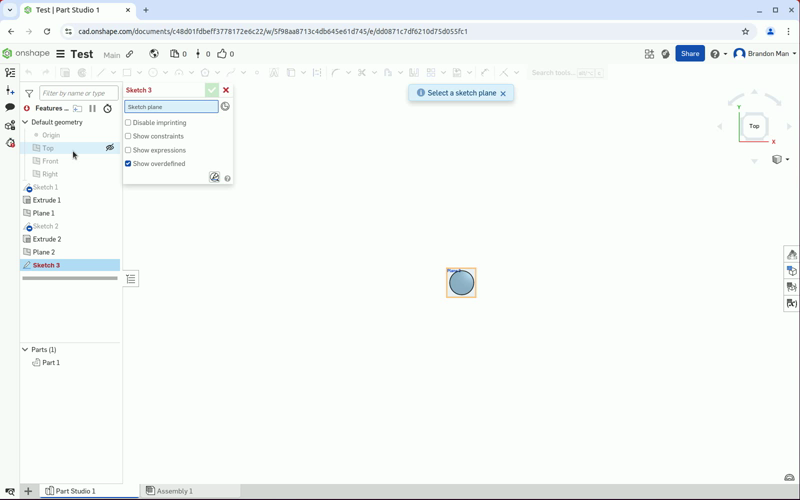
mouse_move(73, 254)
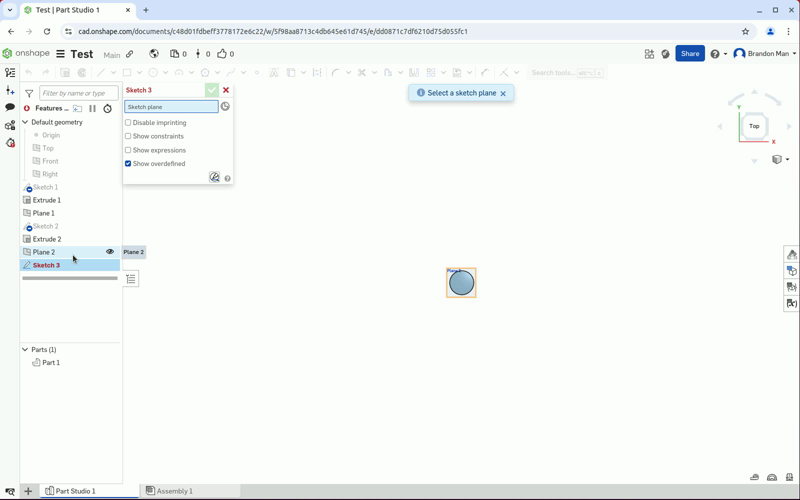
click(73, 254)
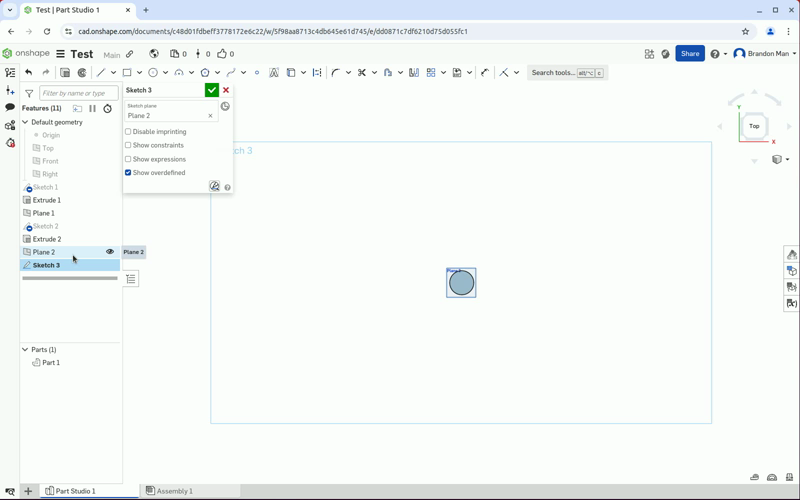
mouse_move(73, 352)
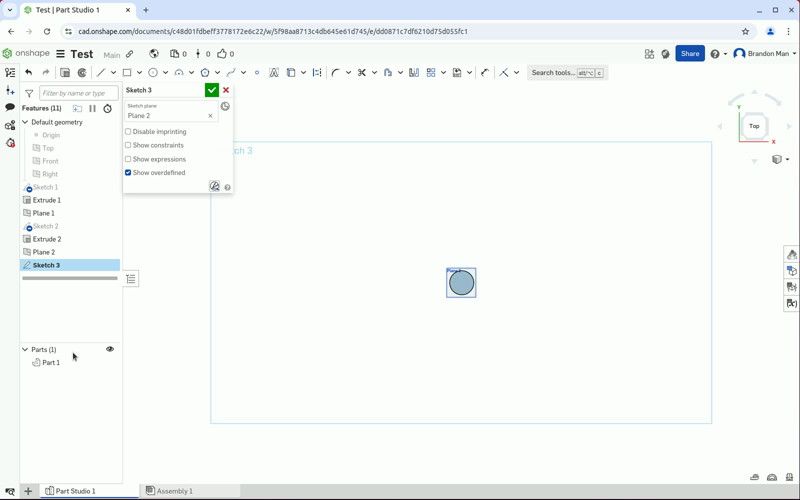
key(y)
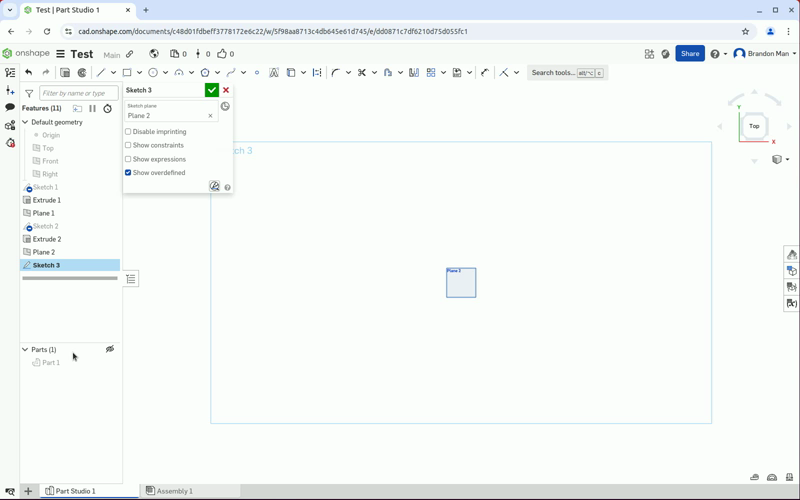
key(c)
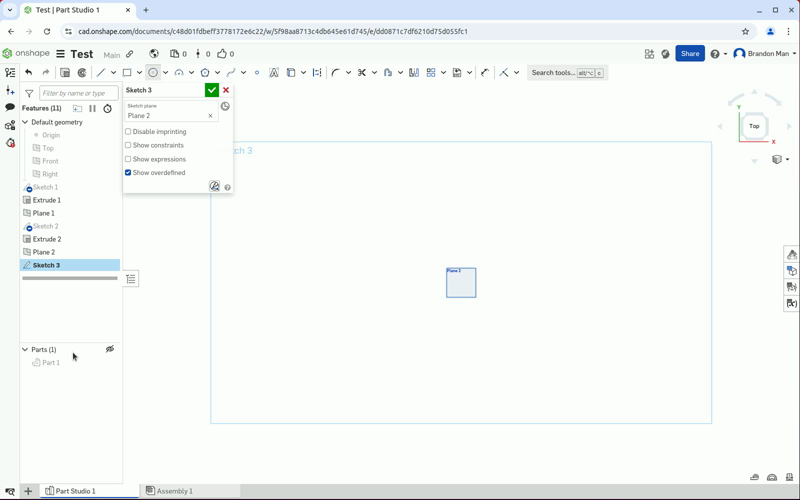
key_down(shift)
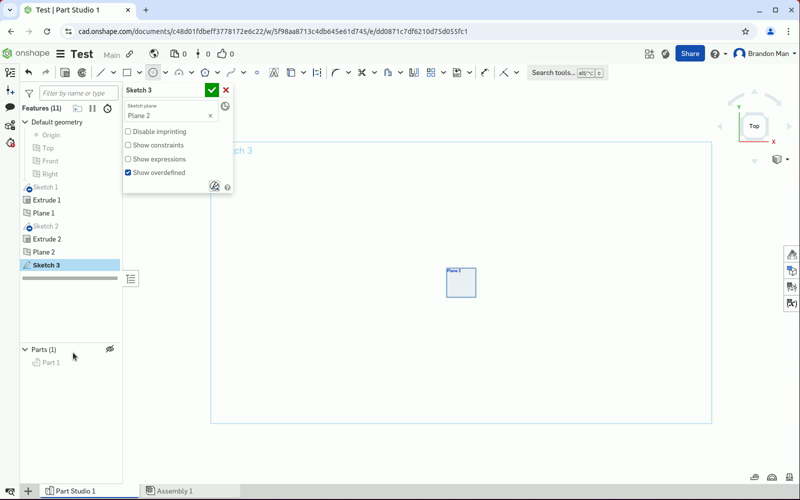
mouse_move(532, 282)
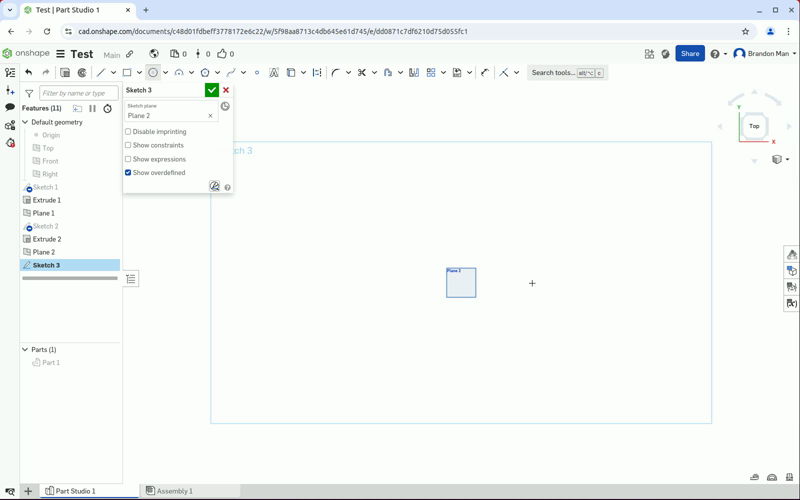
click(532, 282)
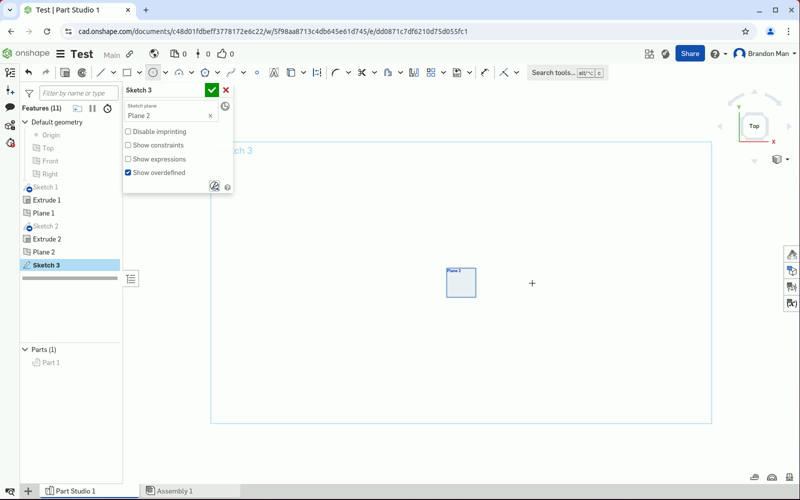
key_up(shift)
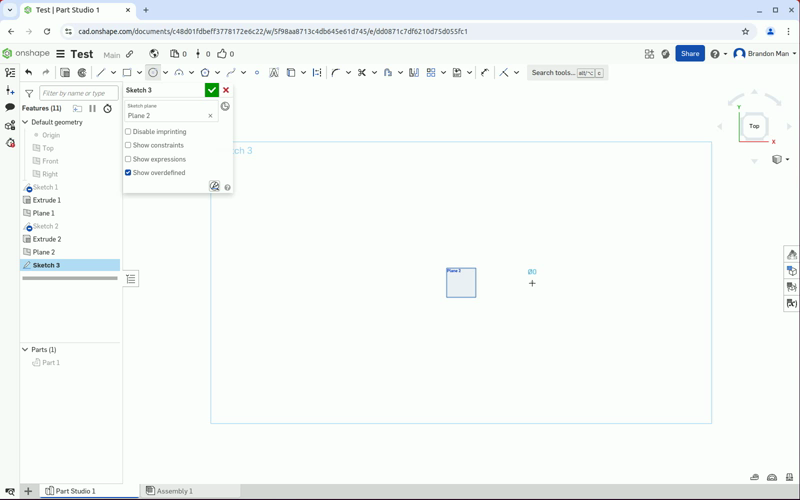
mouse_move(549, 282)
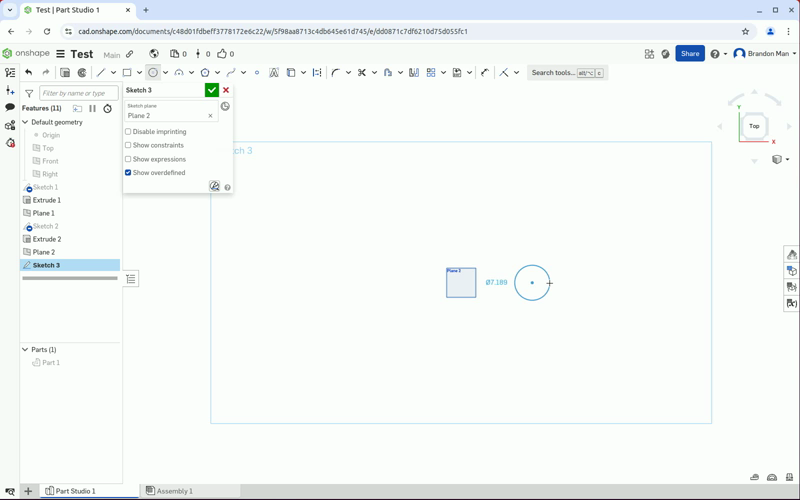
click(549, 282)
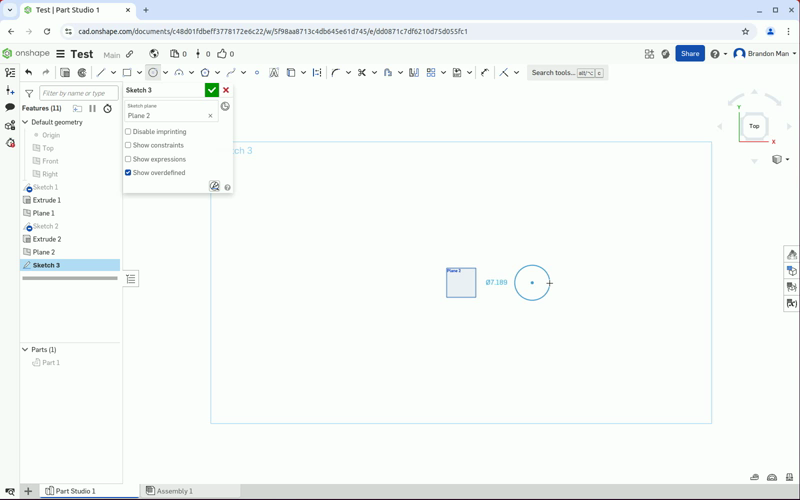
key(esc)
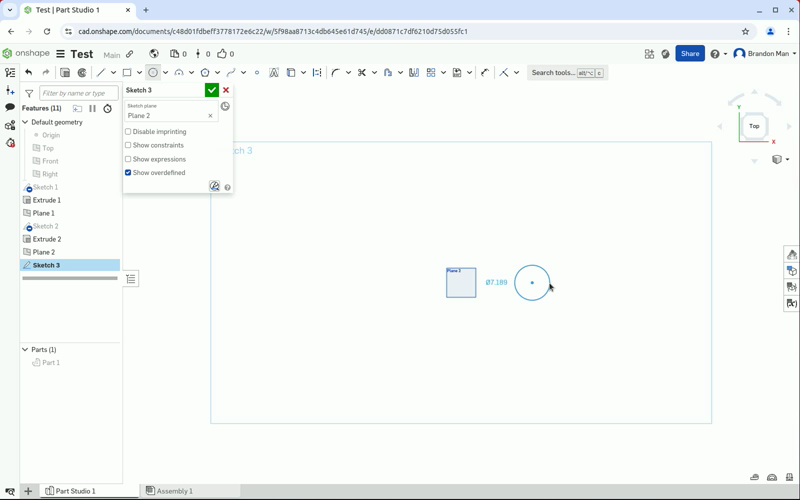
mouse_move(521, 278)
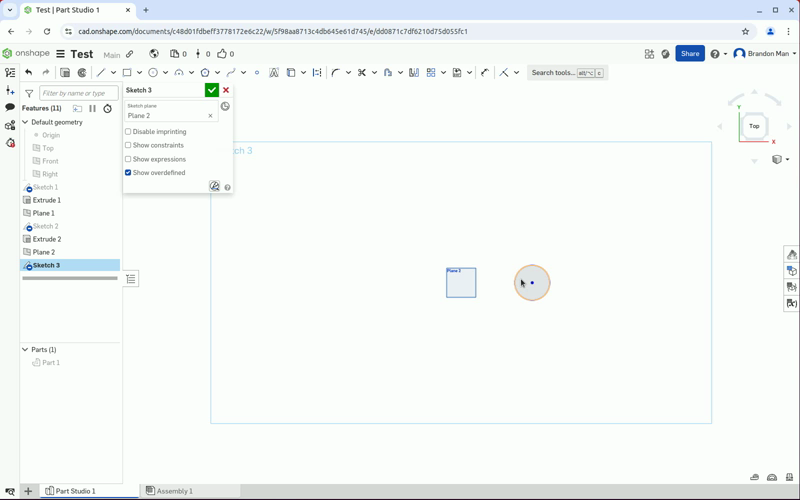
scroll(6)
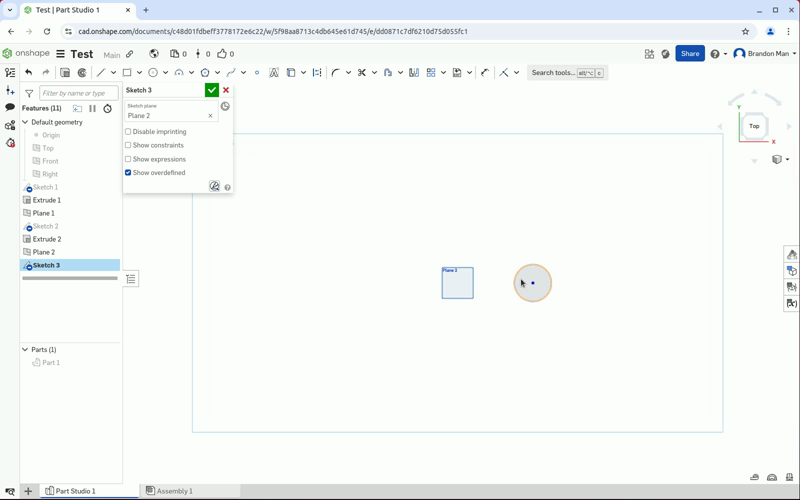
scroll(6)
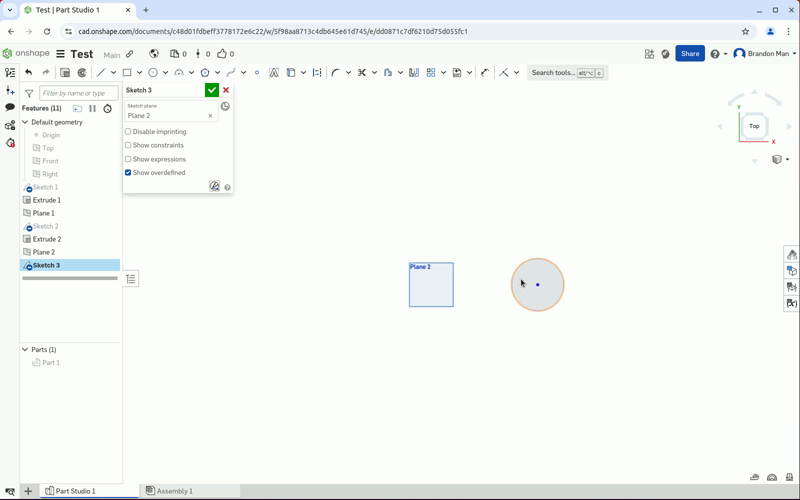
scroll(6)
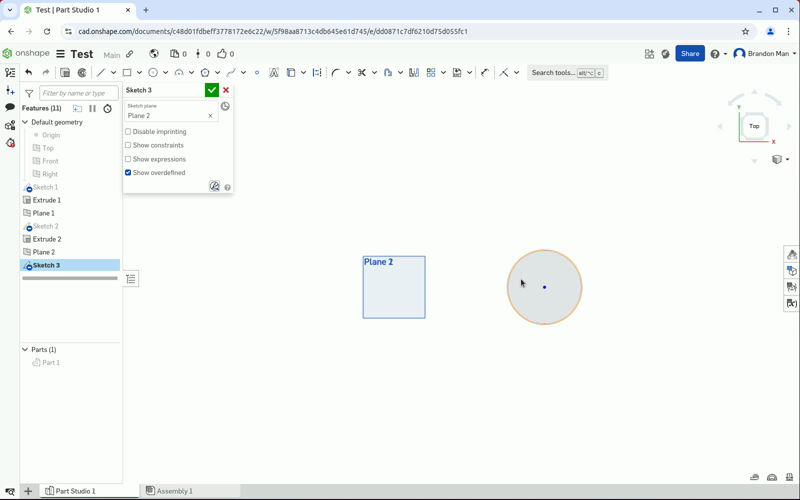
scroll(6)
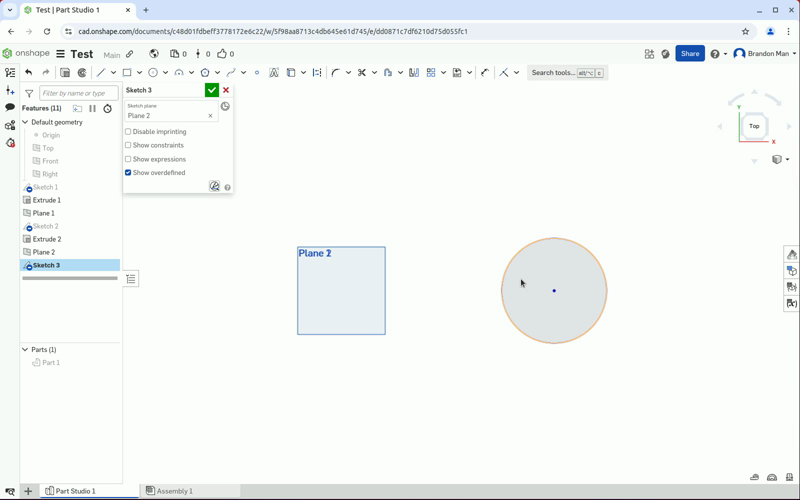
scroll(6)
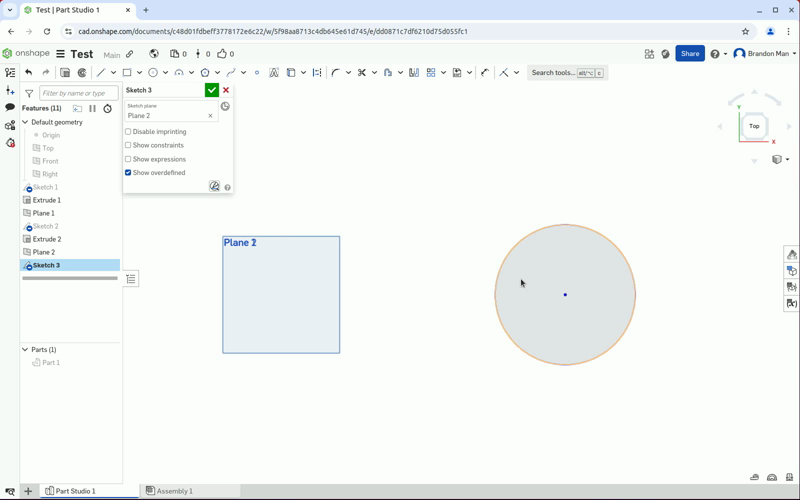
scroll(6)
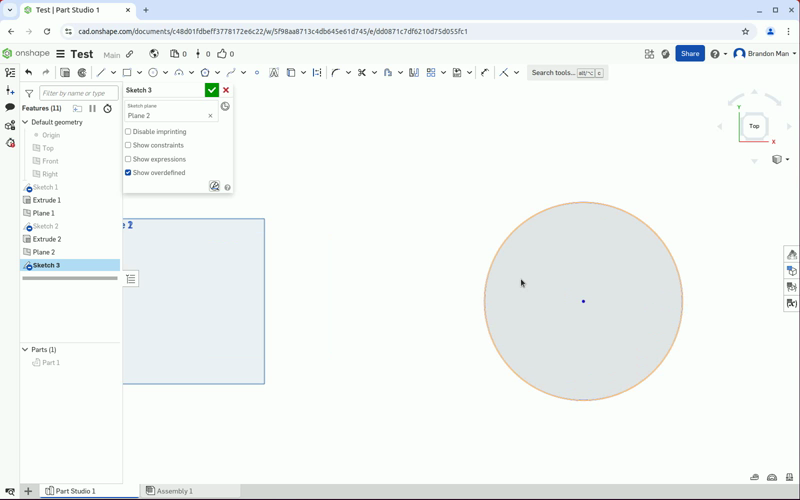
scroll(6)
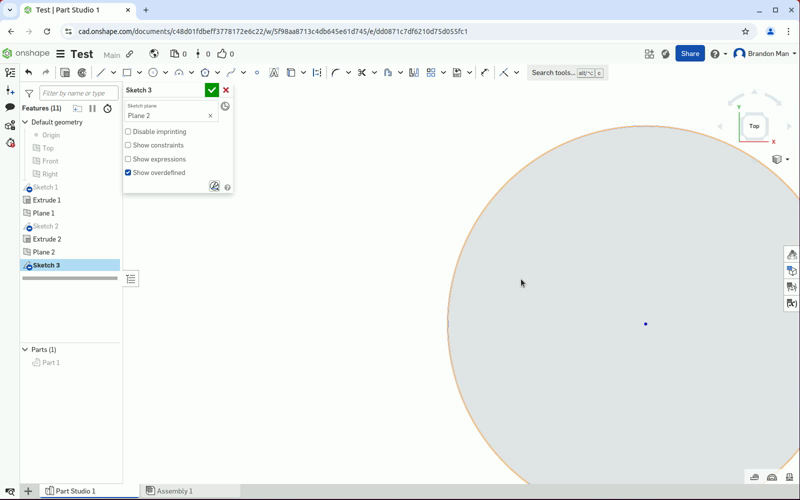
click(521, 278)
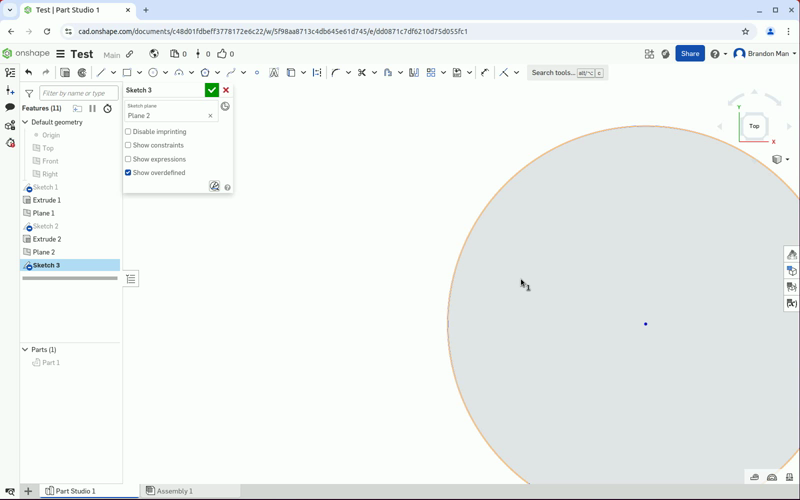
scroll(-6)
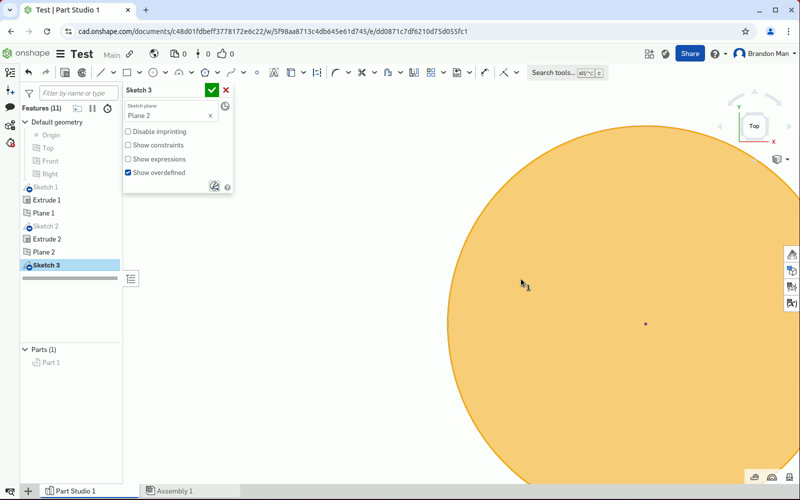
scroll(-6)
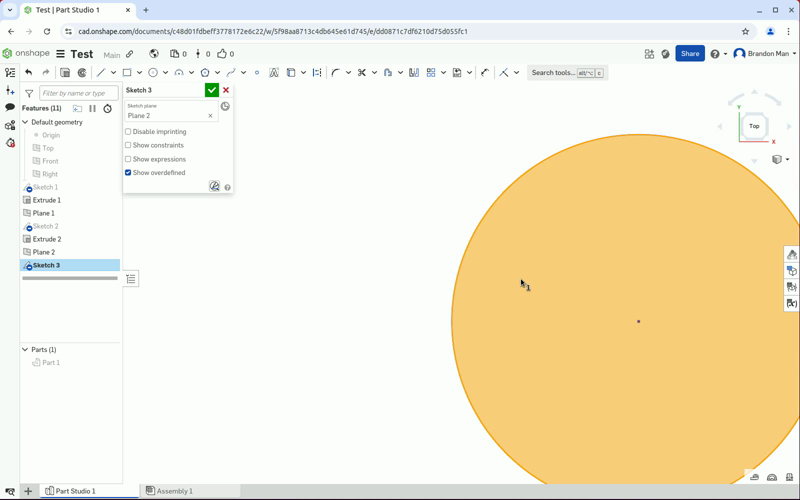
scroll(-6)
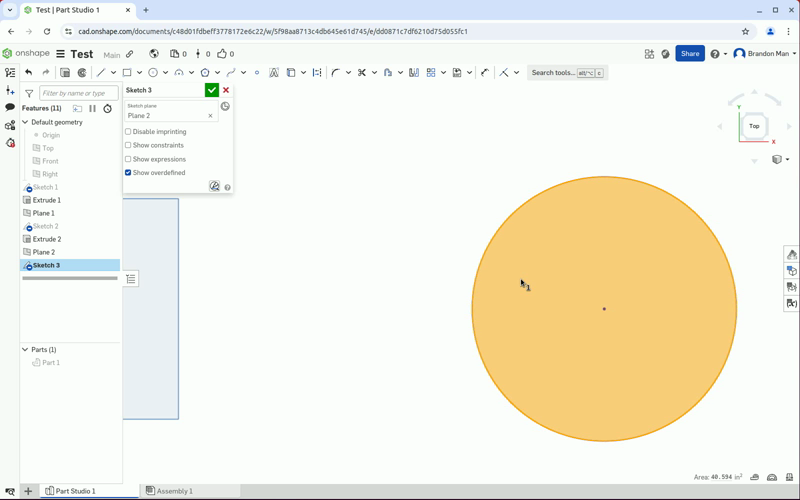
scroll(-6)
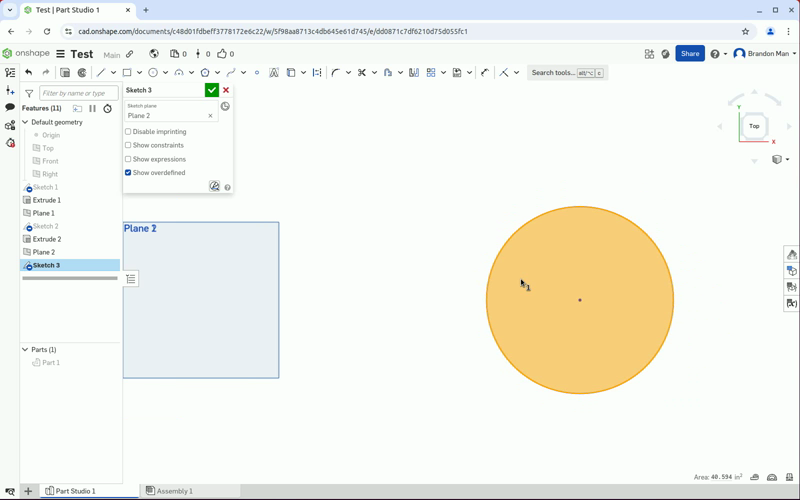
scroll(-6)
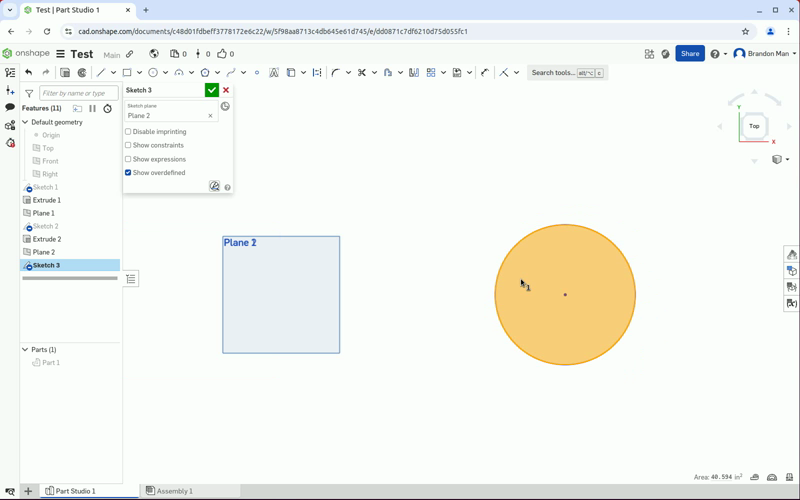
scroll(-6)
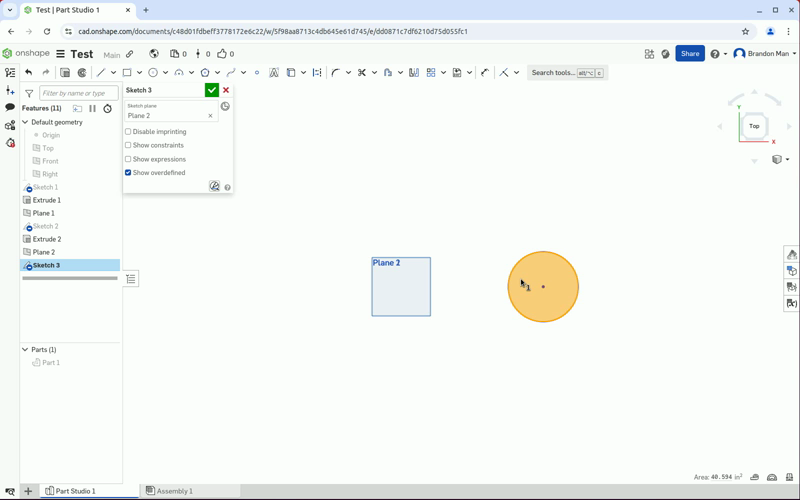
scroll(-6)
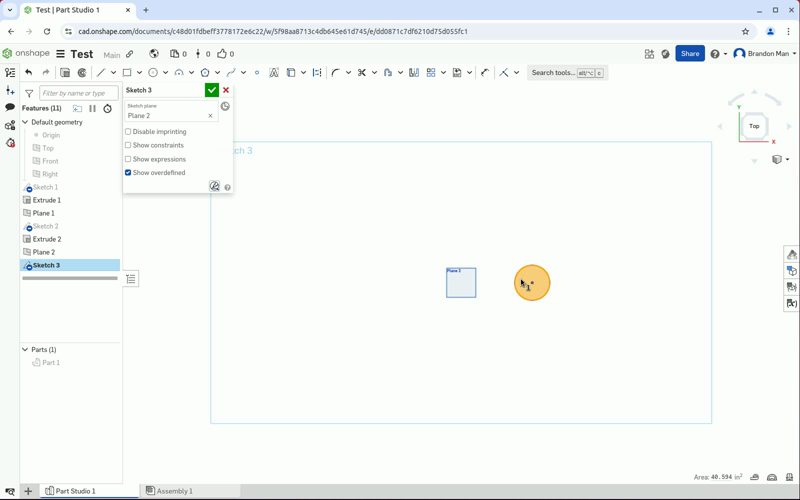
mouse_move(73, 352)
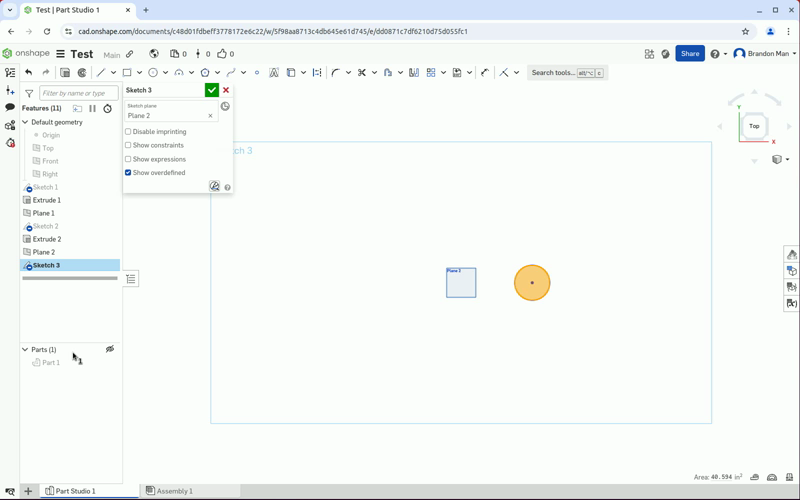
key(shift+y)
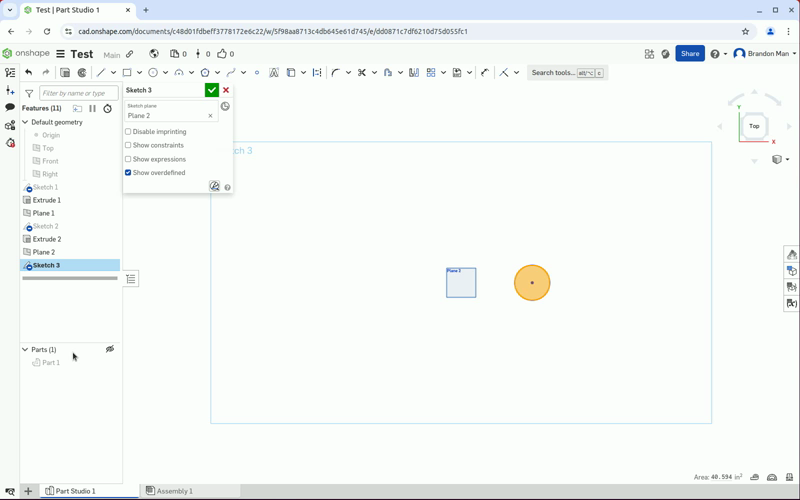
key(shift+e)
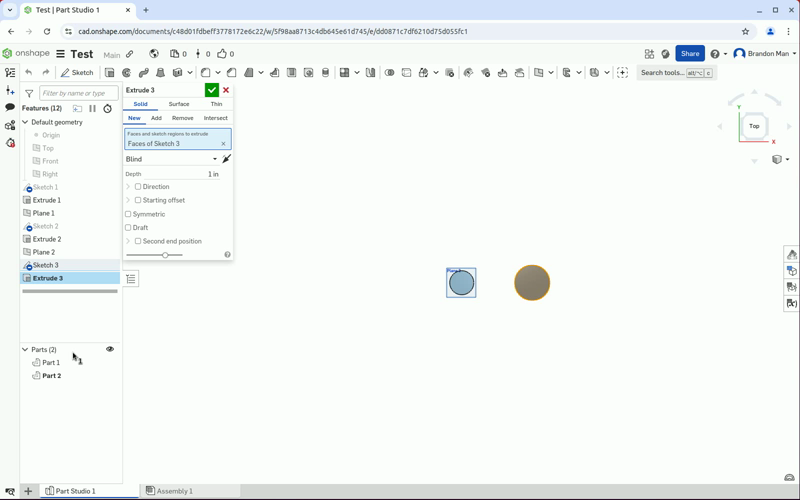
mouse_move(143, 106)
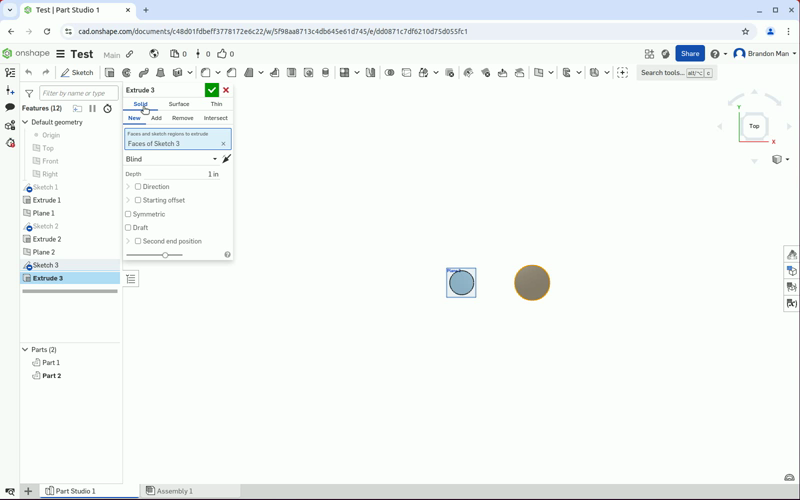
click(143, 106)
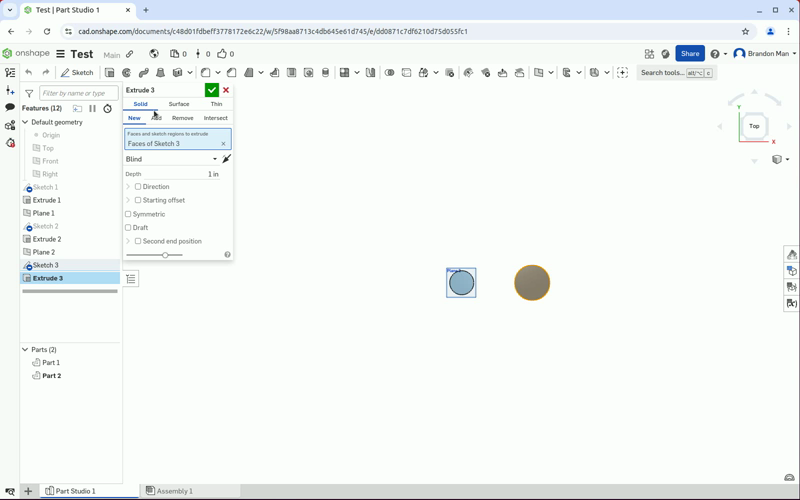
mouse_move(186, 120)
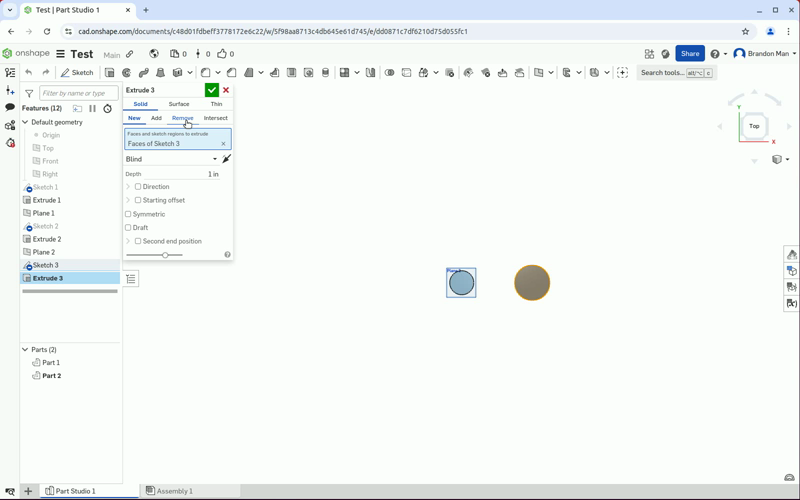
click(186, 120)
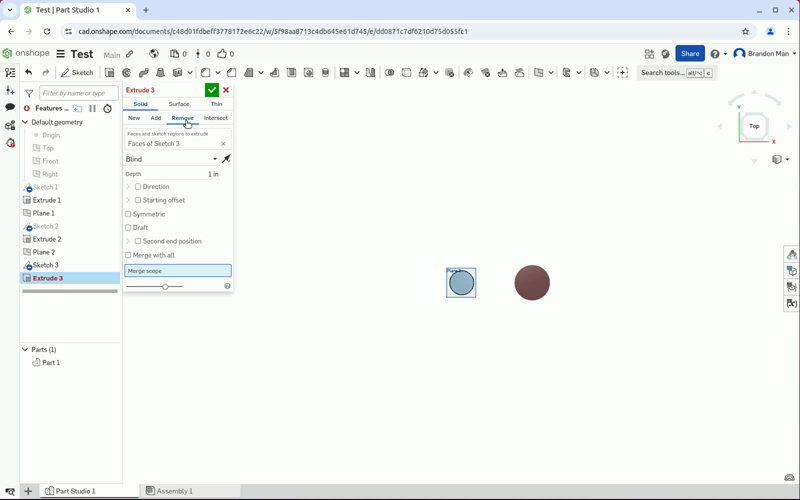
key(tab, 4)
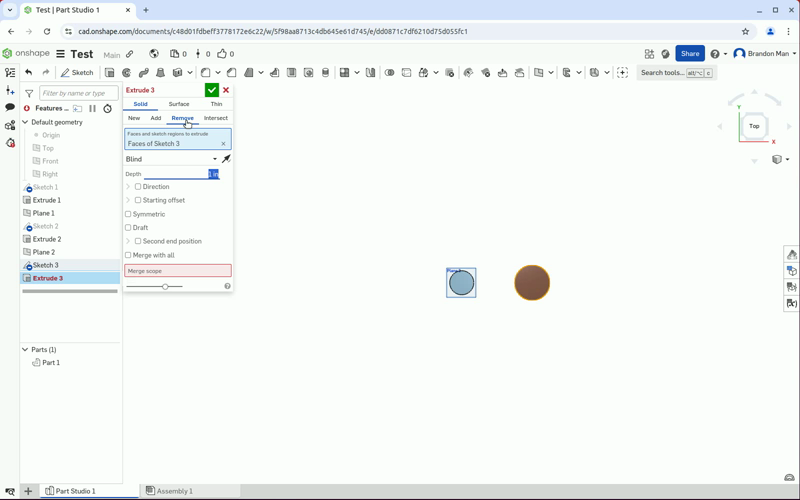
text(20.22)
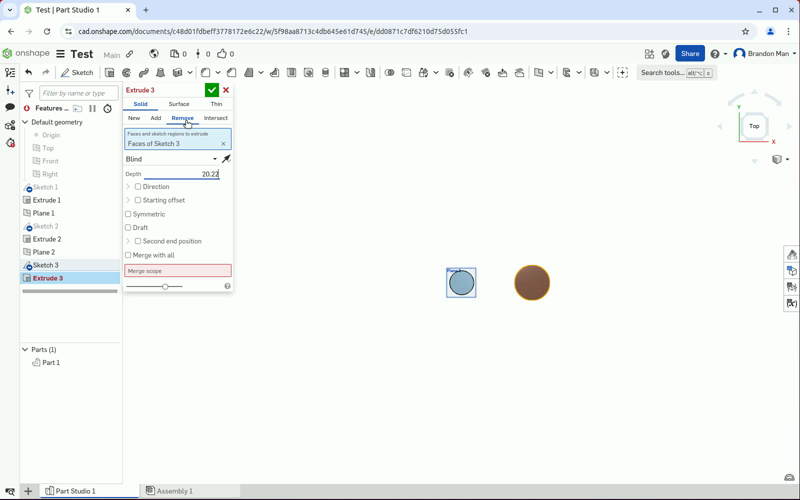
key(tab, 6)
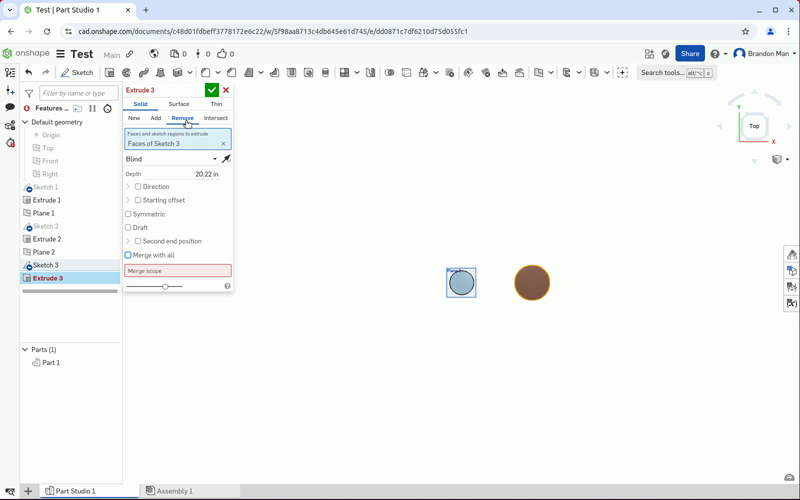
key(space)
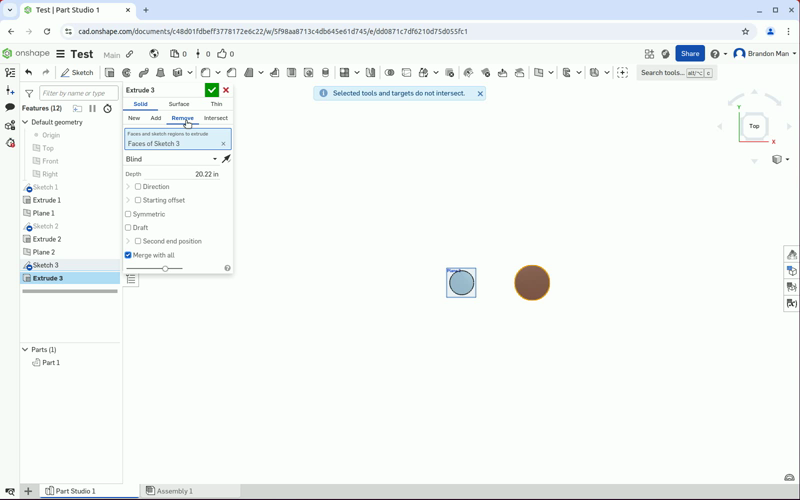
key(enter)
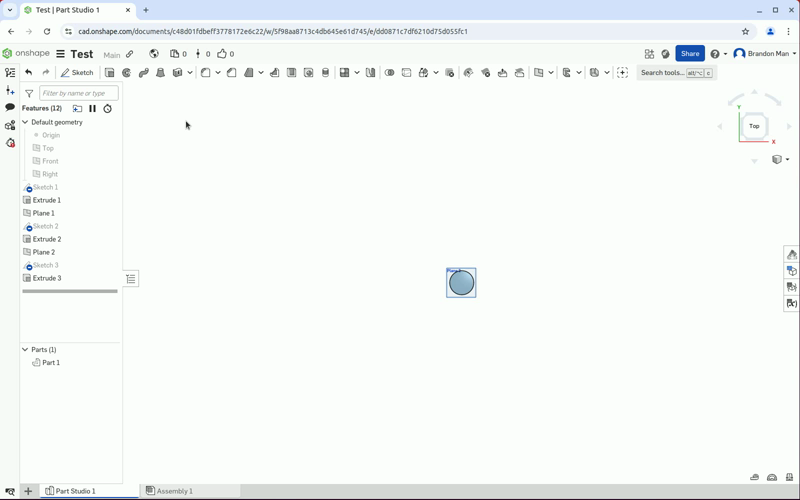
key(shift+h)
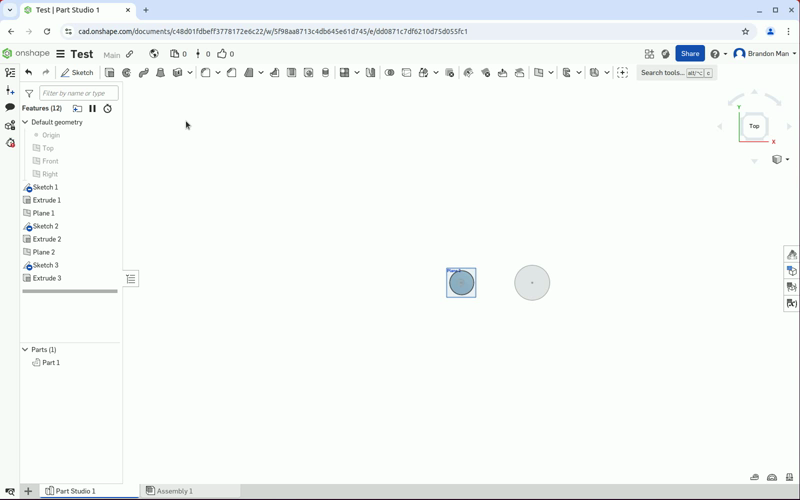
key(shift+h)
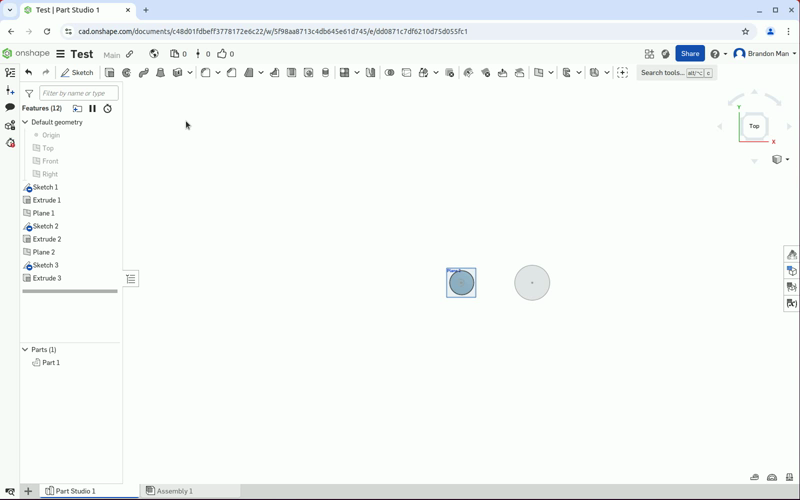
key(shift+7)
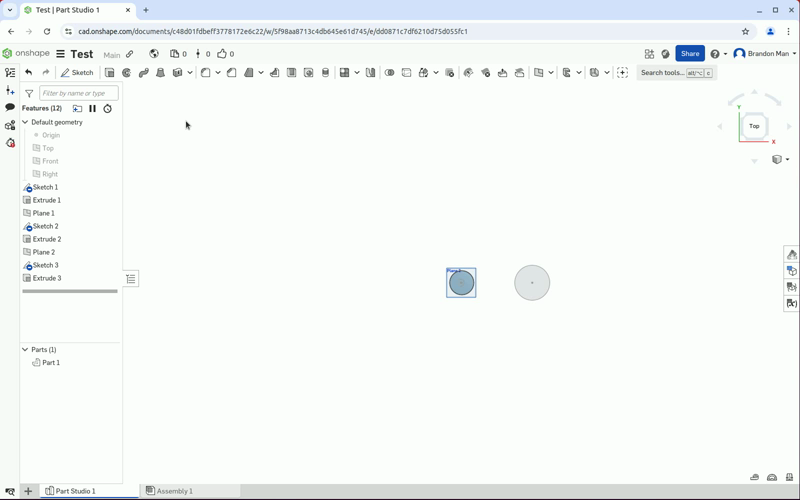
key(up, 3)
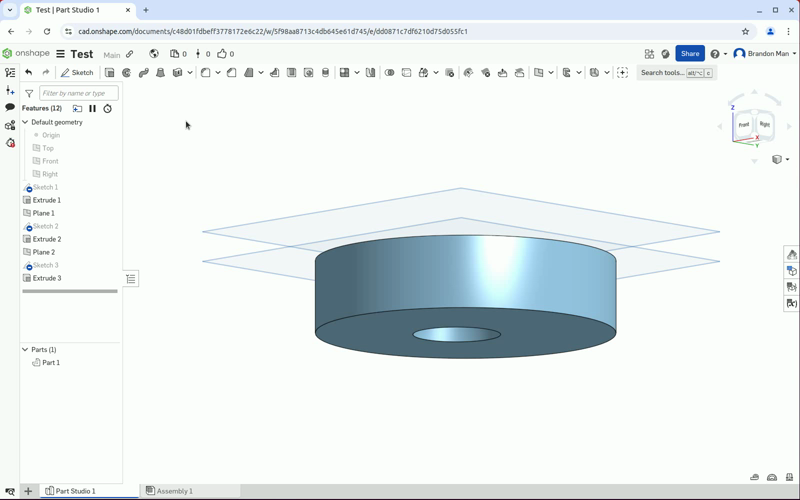
key(left, 3)
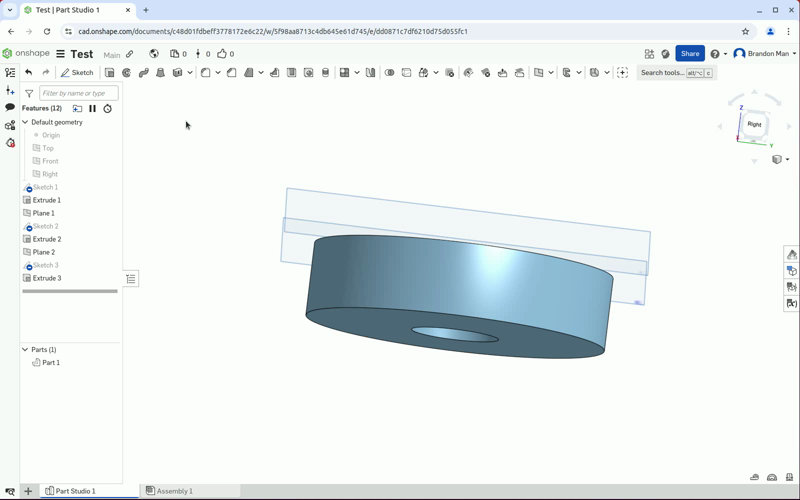
key(right, 3)
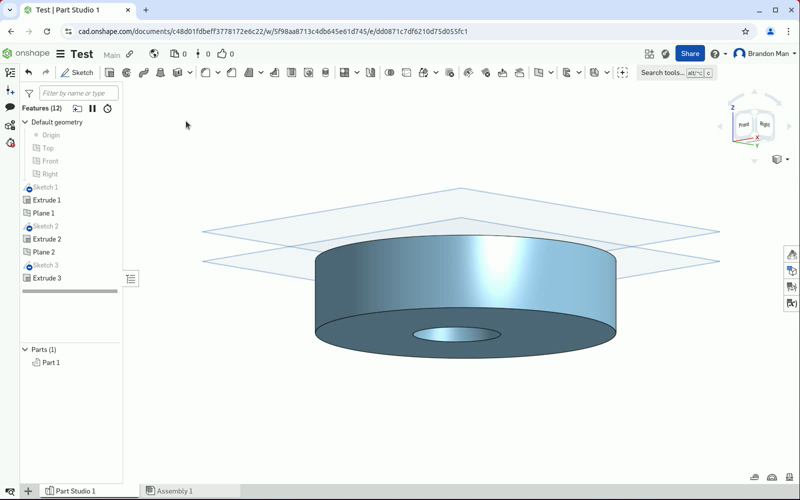
key(down, 3)
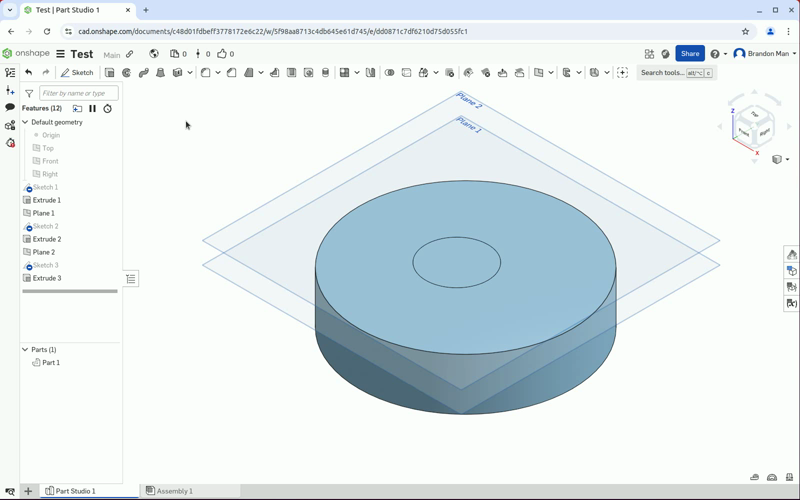
mouse_move(73, 189)
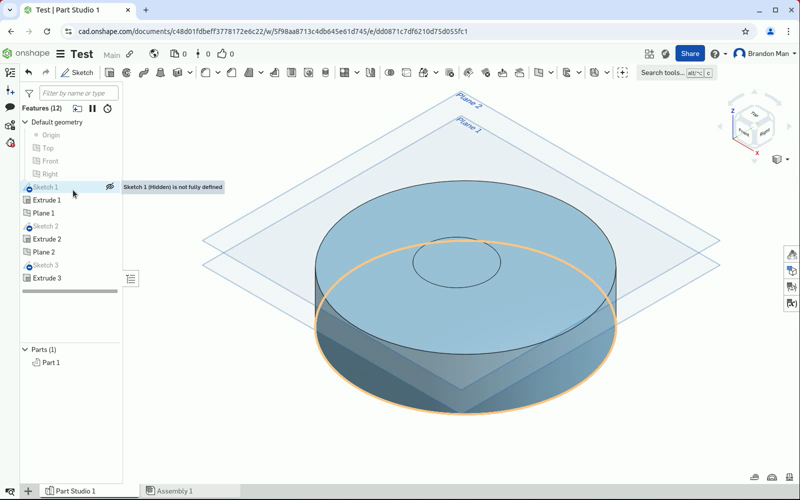
click(73, 189)